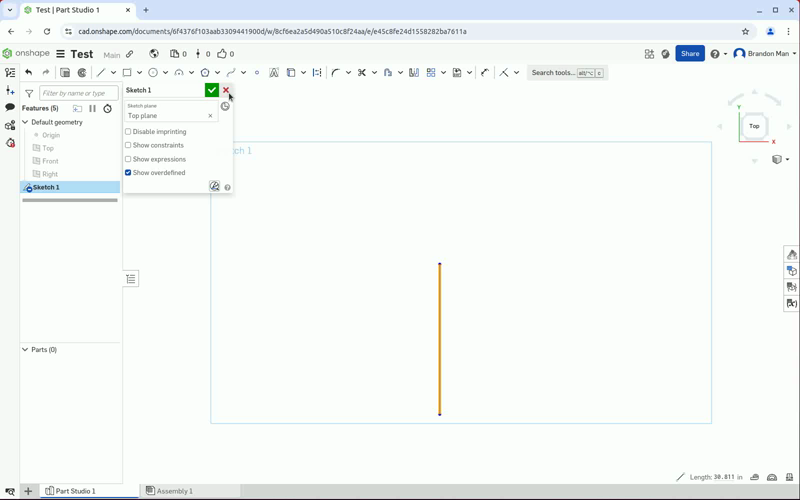
key(shift+h)
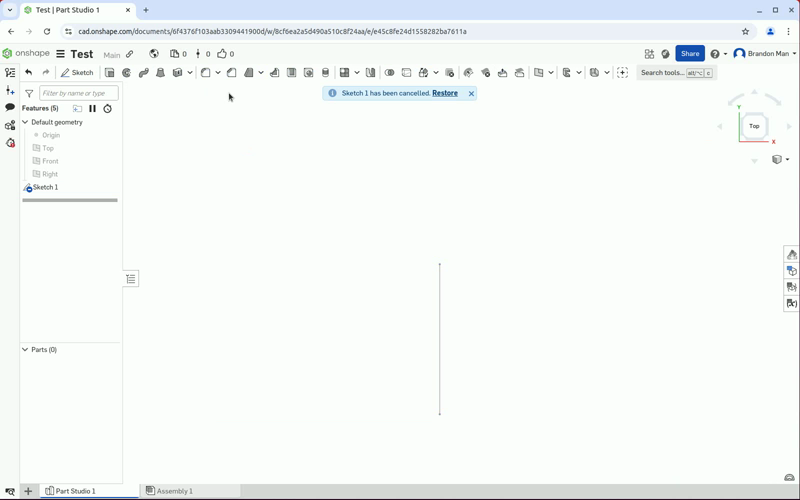
key(shift+s)
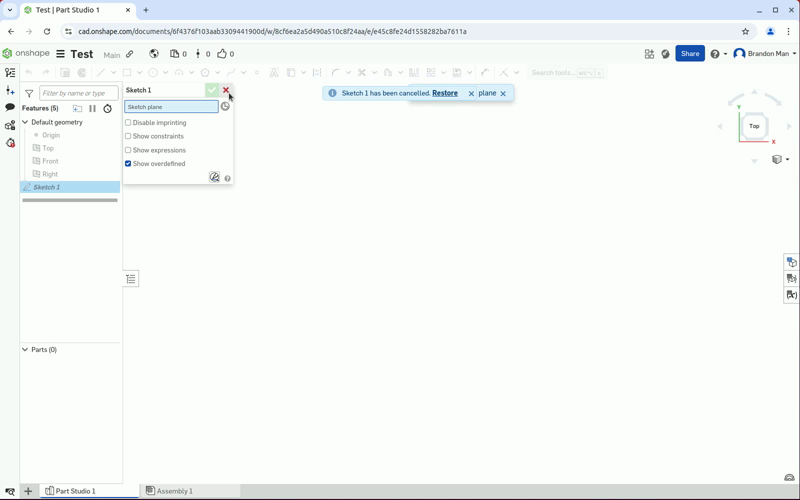
mouse_move(73, 150)
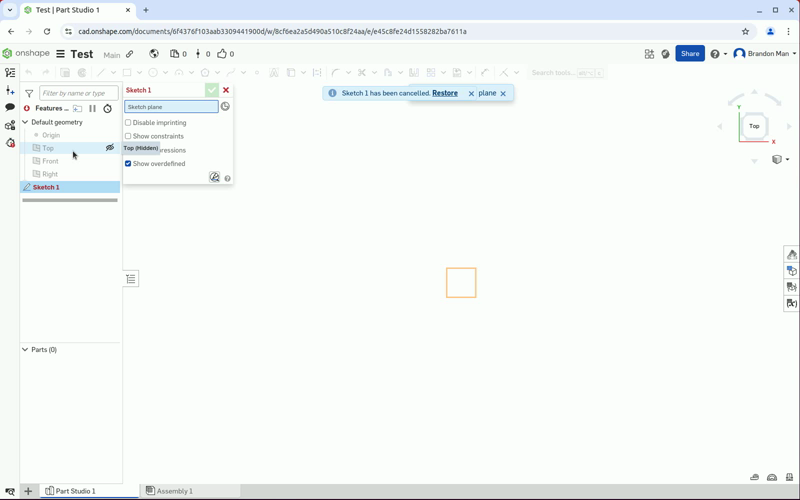
click(73, 150)
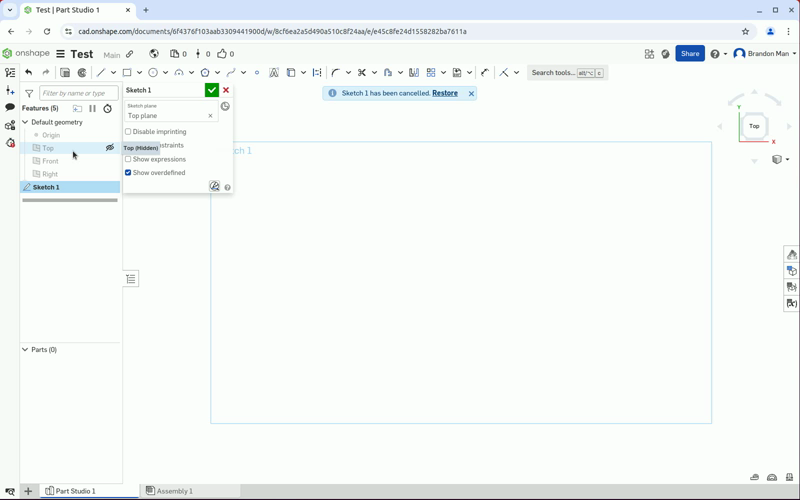
mouse_move(73, 352)
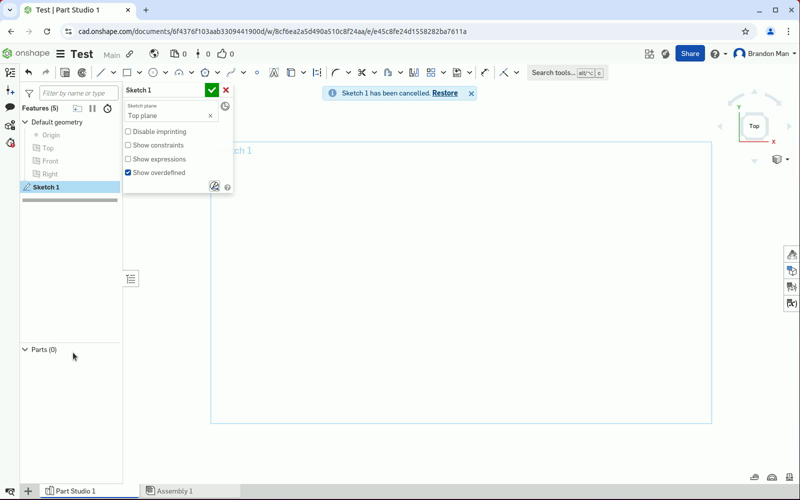
key(y)
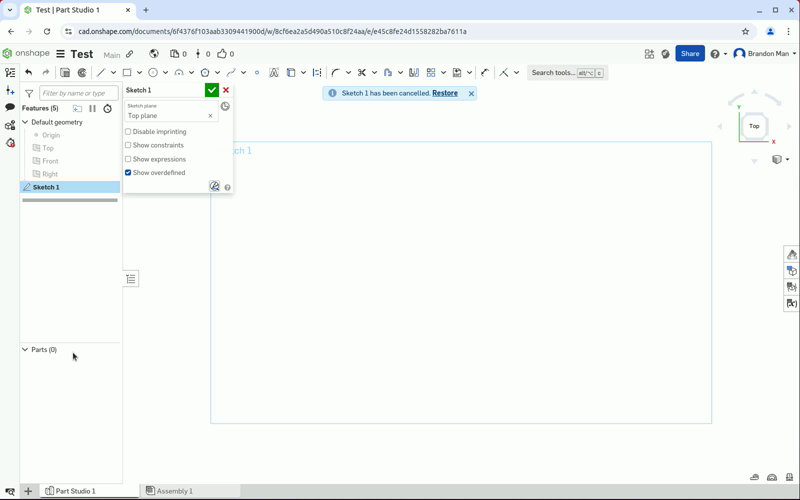
key(l)
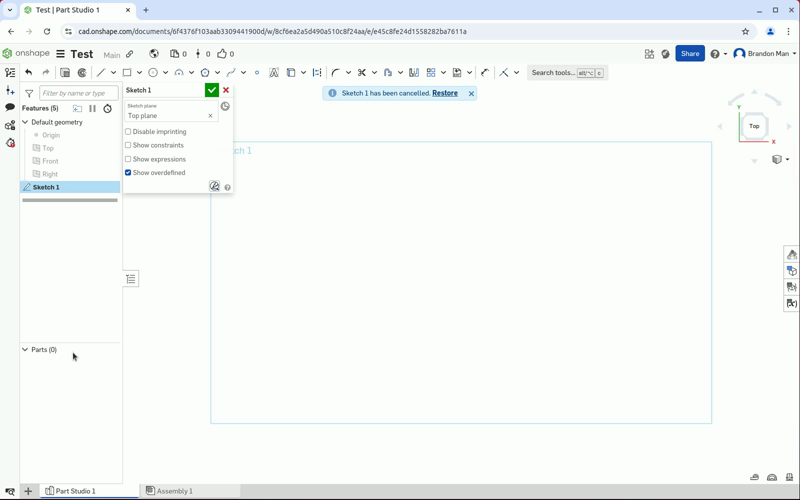
key_down(shift)
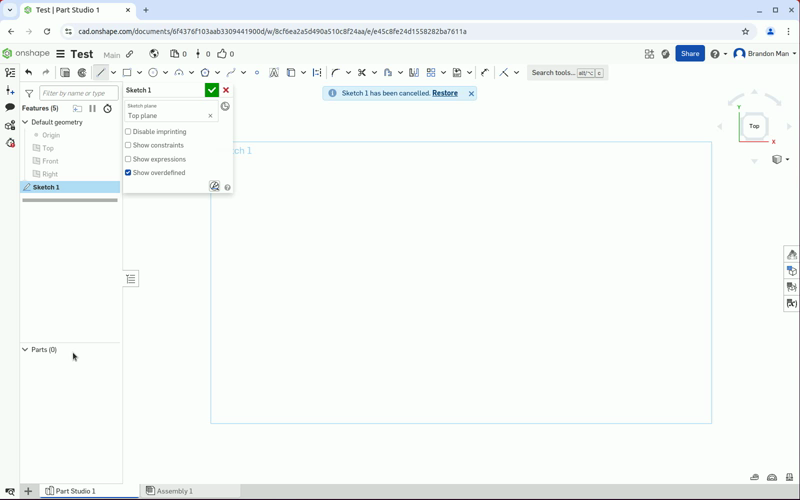
mouse_move(378, 292)
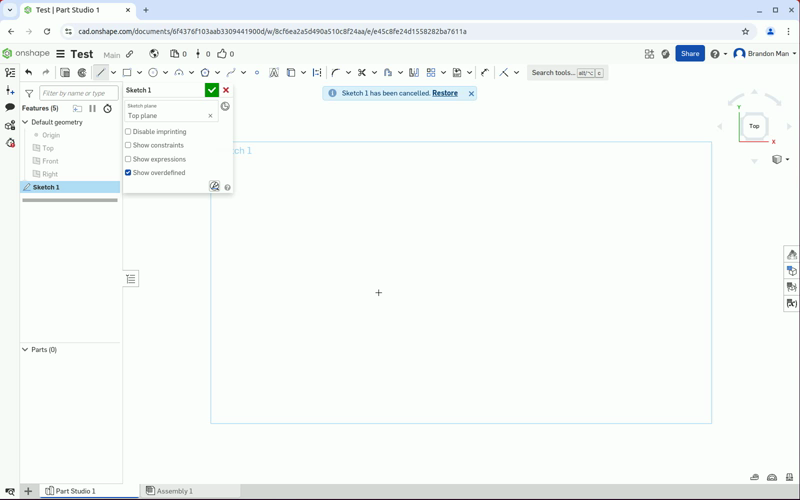
click(378, 292)
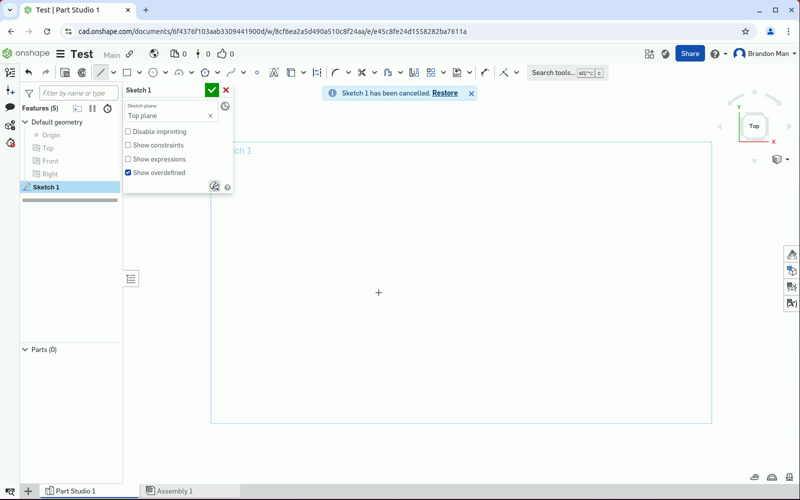
key_up(shift)
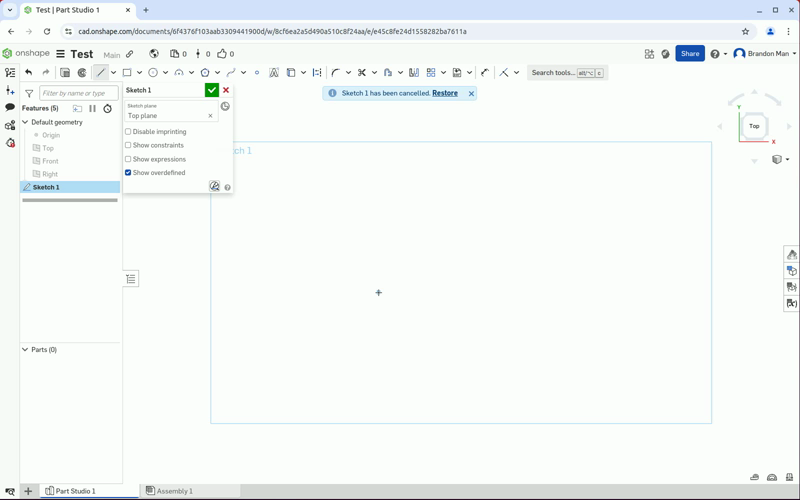
key_down(shift)
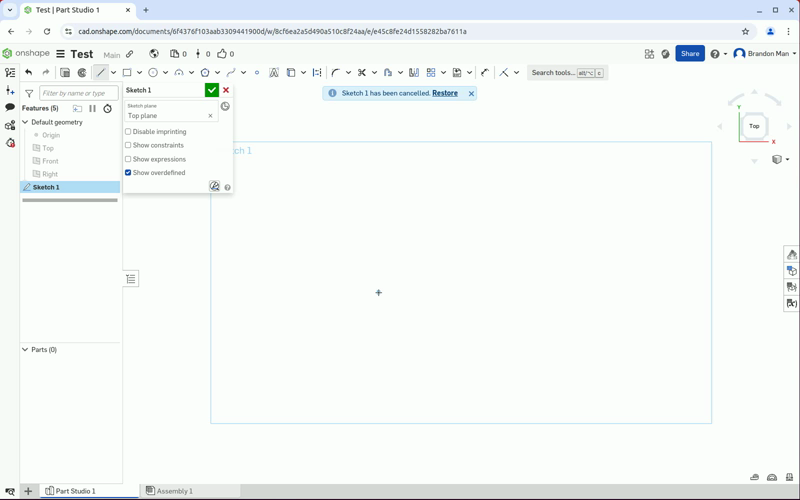
mouse_move(508, 292)
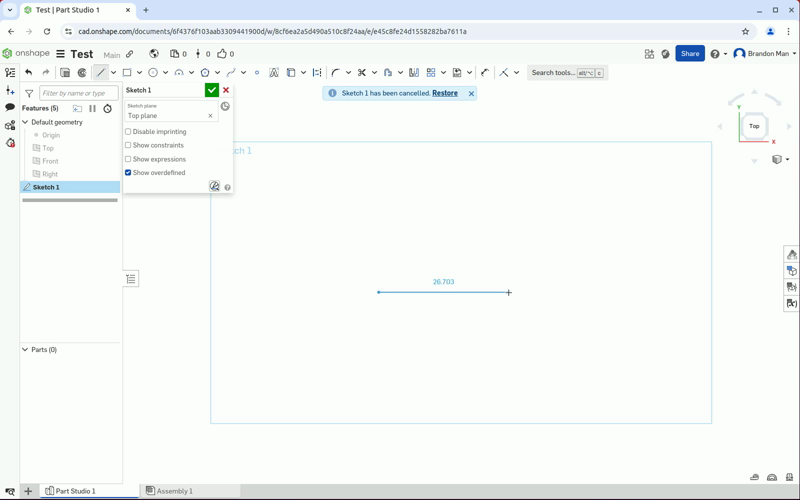
click(508, 292)
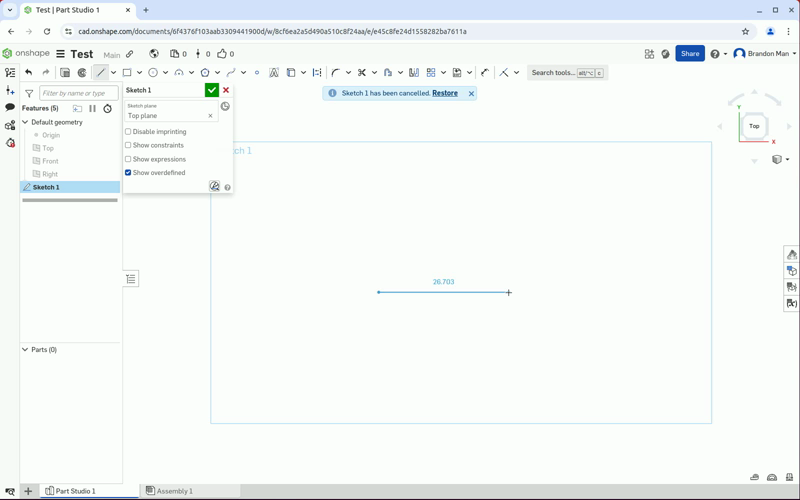
key_up(shift)
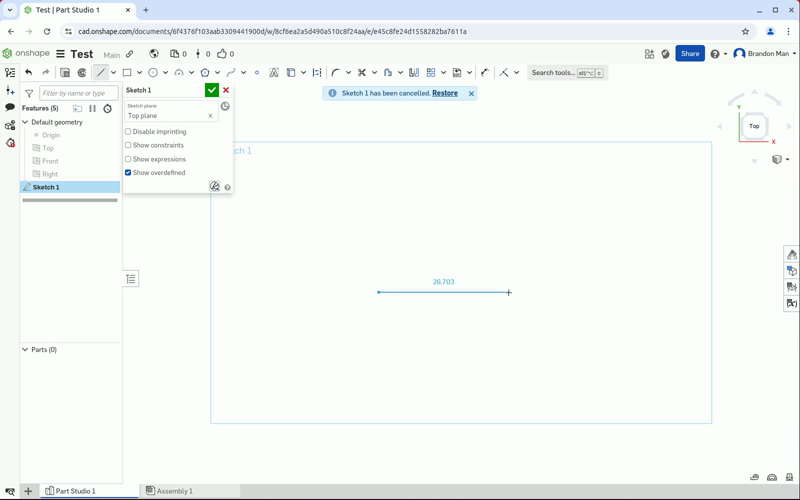
key_down(shift)
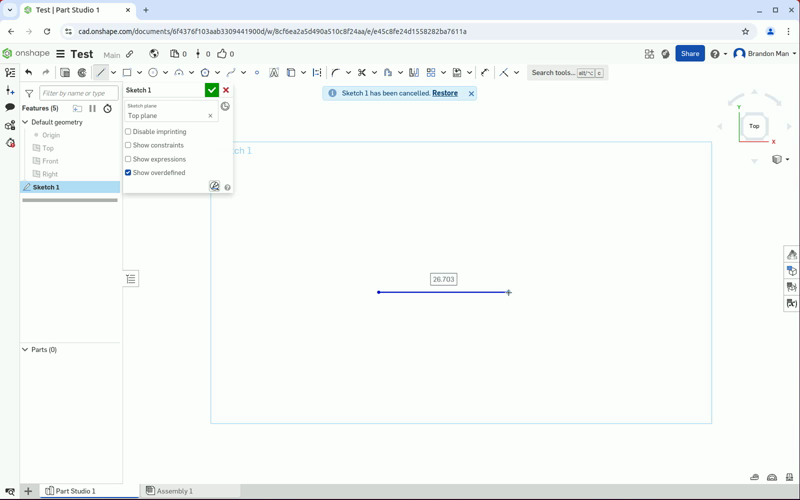
mouse_move(538, 292)
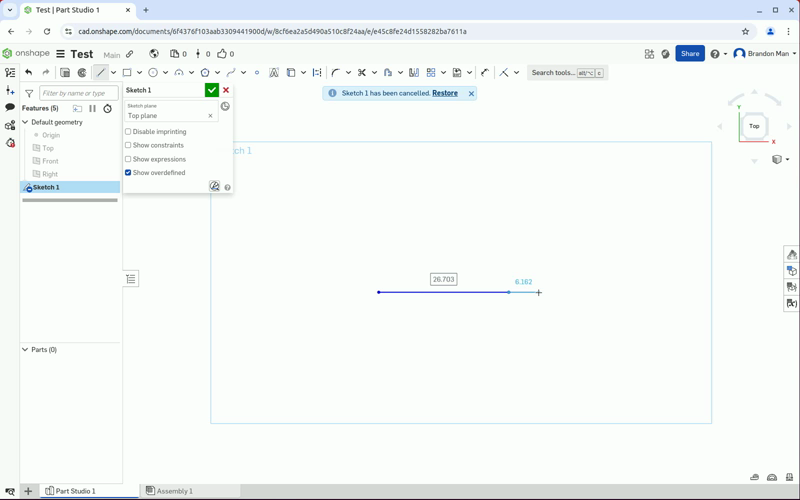
mouse_move(508, 259)
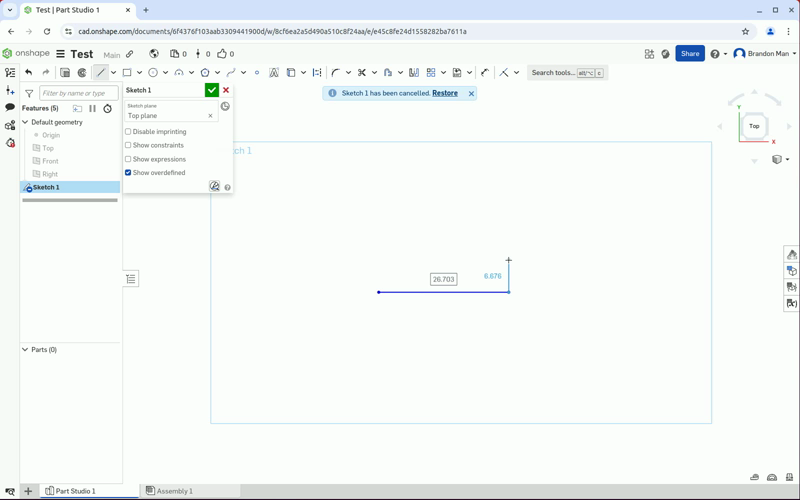
click(508, 259)
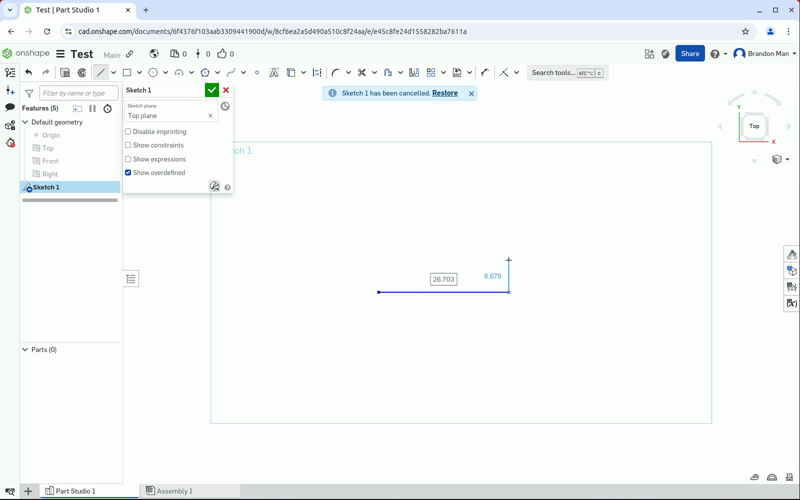
key_up(shift)
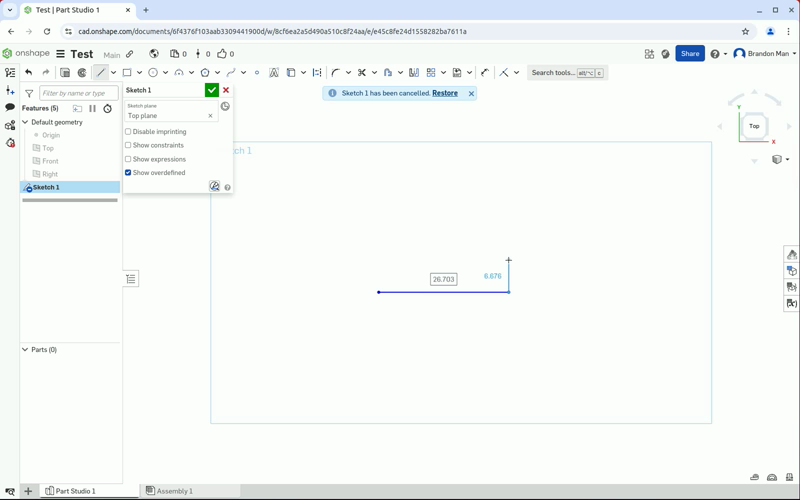
key_down(shift)
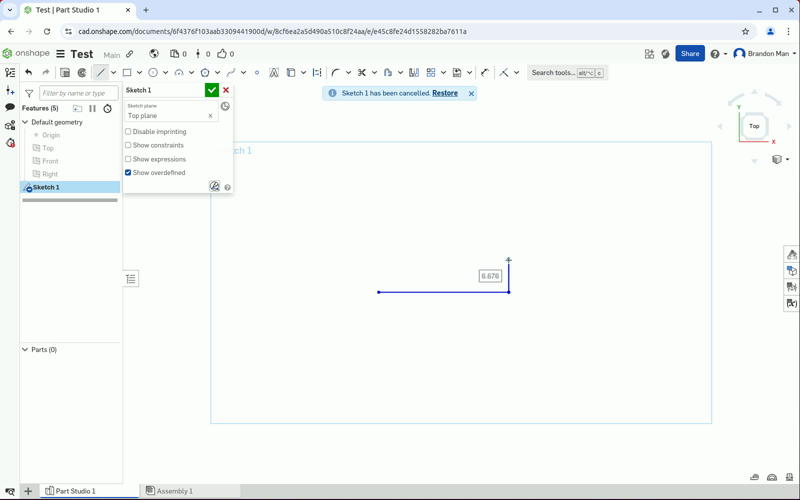
mouse_move(538, 259)
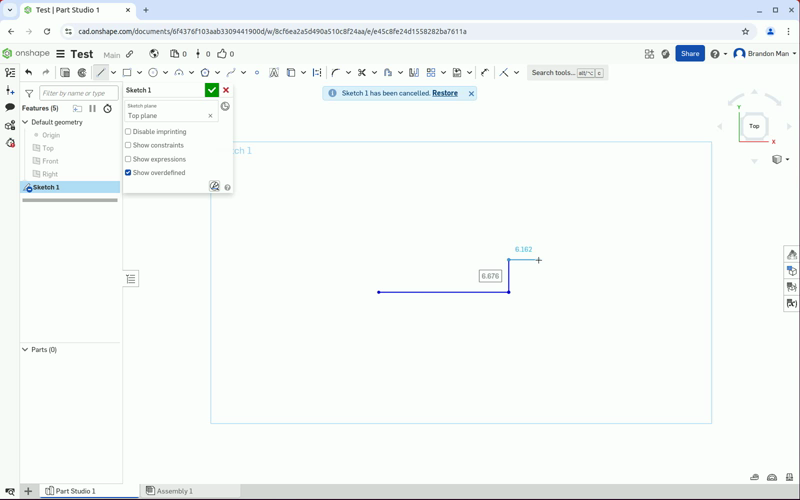
mouse_move(508, 226)
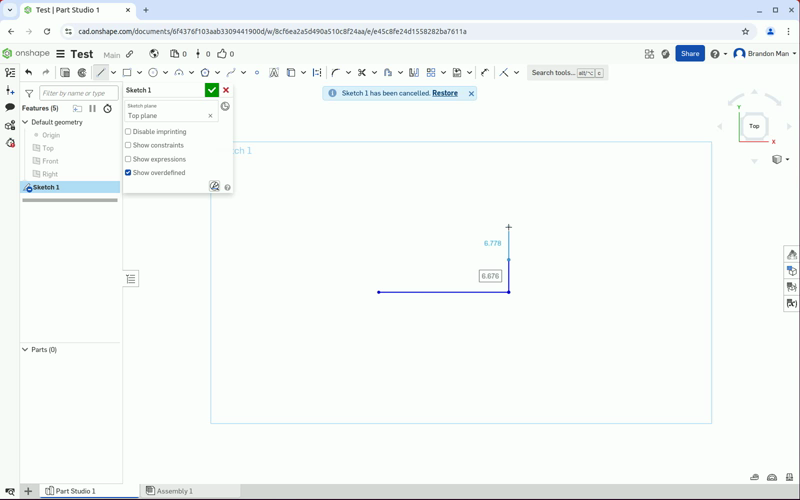
click(508, 226)
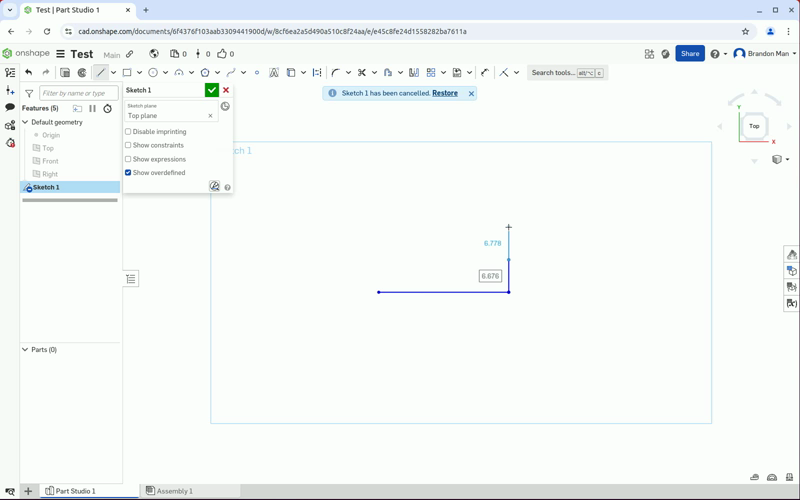
key_up(shift)
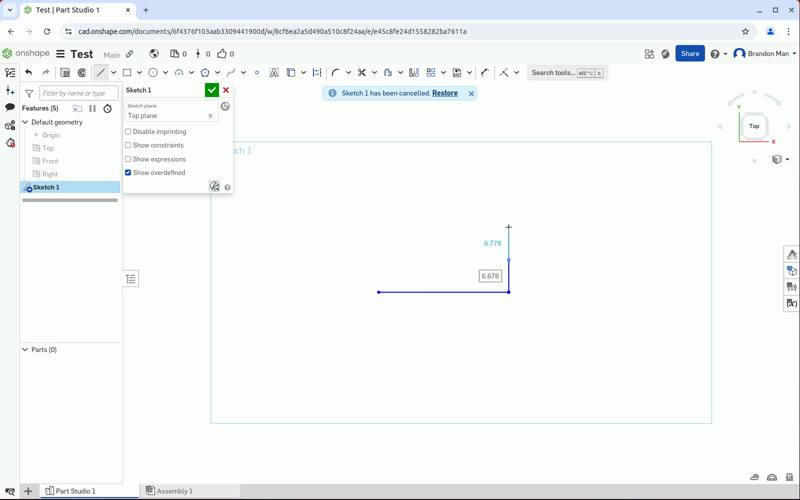
key_down(shift)
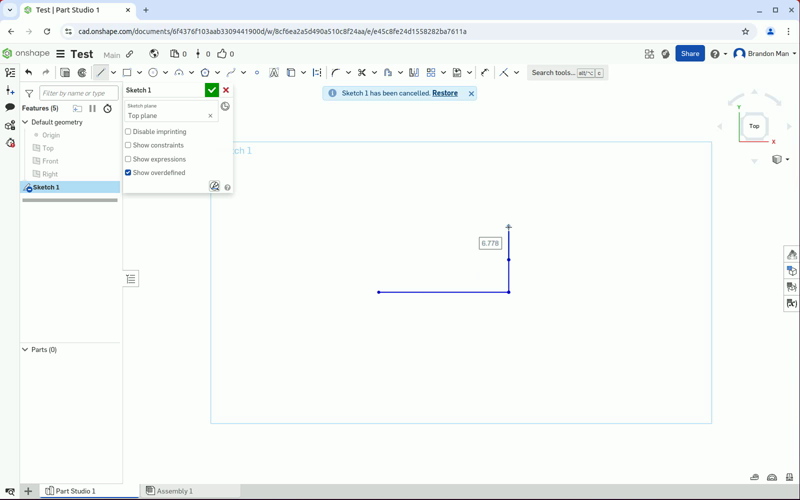
mouse_move(538, 226)
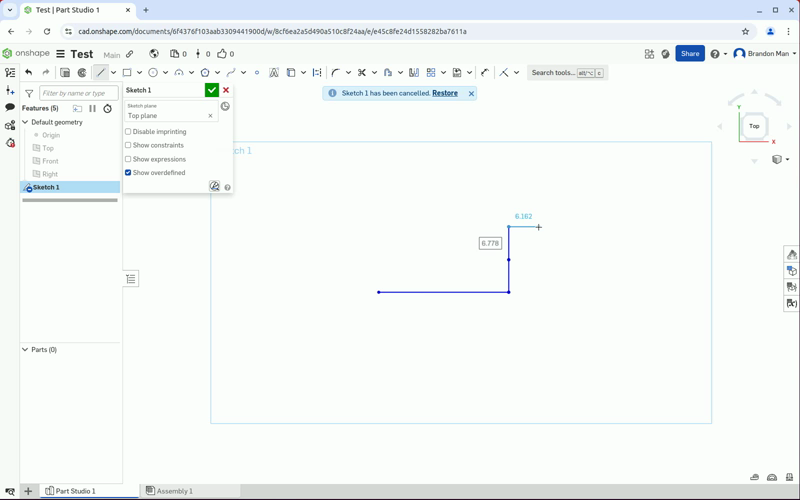
mouse_move(508, 195)
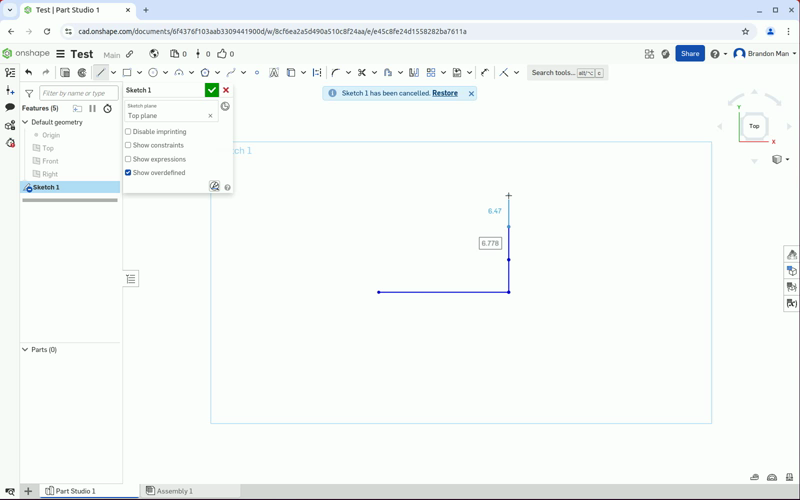
click(508, 195)
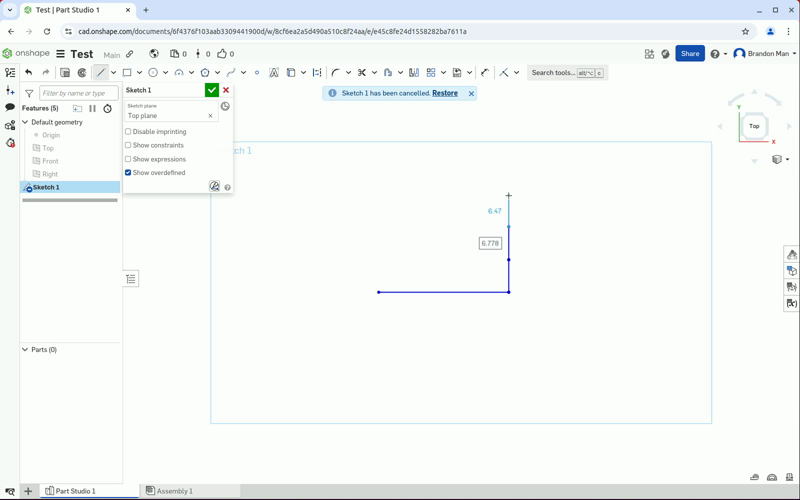
key_up(shift)
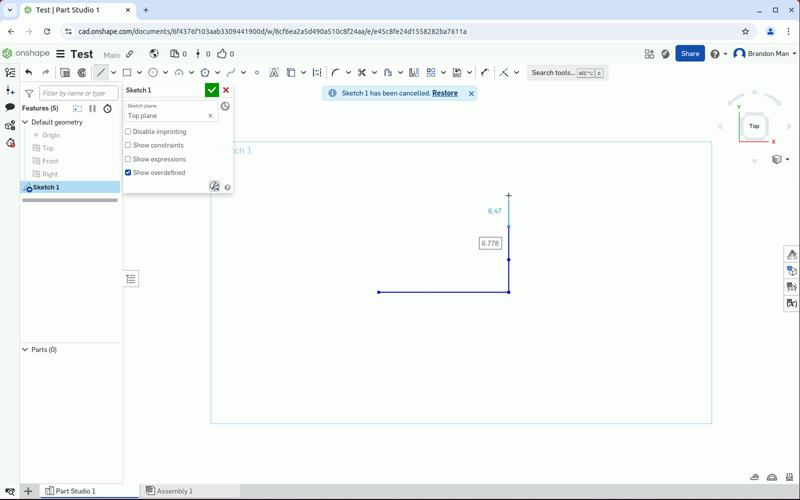
key_down(shift)
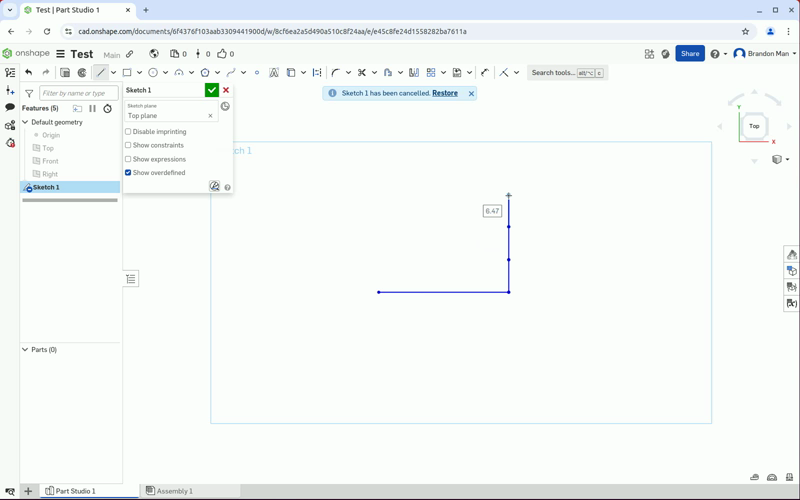
mouse_move(378, 195)
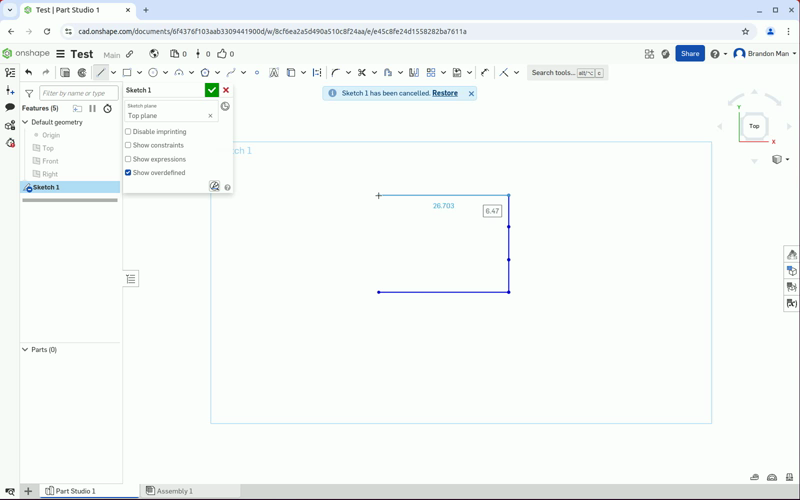
click(378, 195)
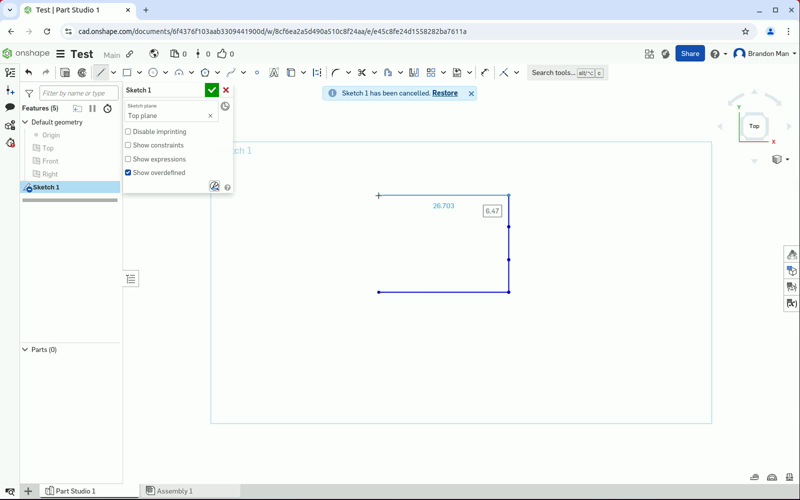
key_up(shift)
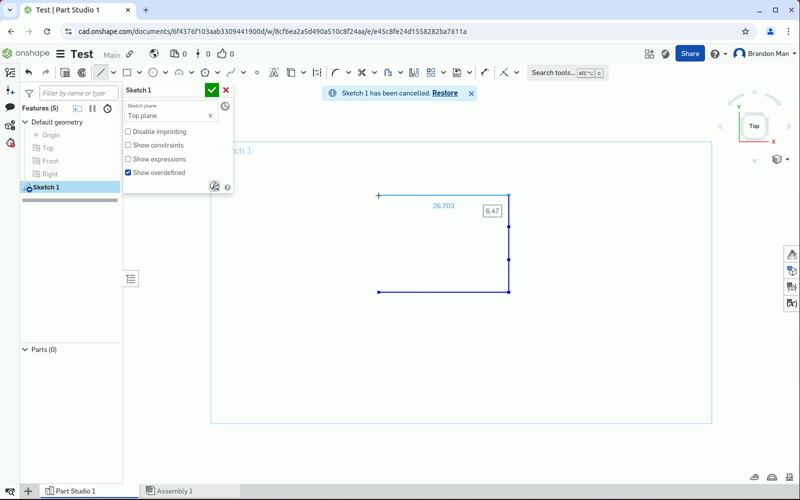
key_down(shift)
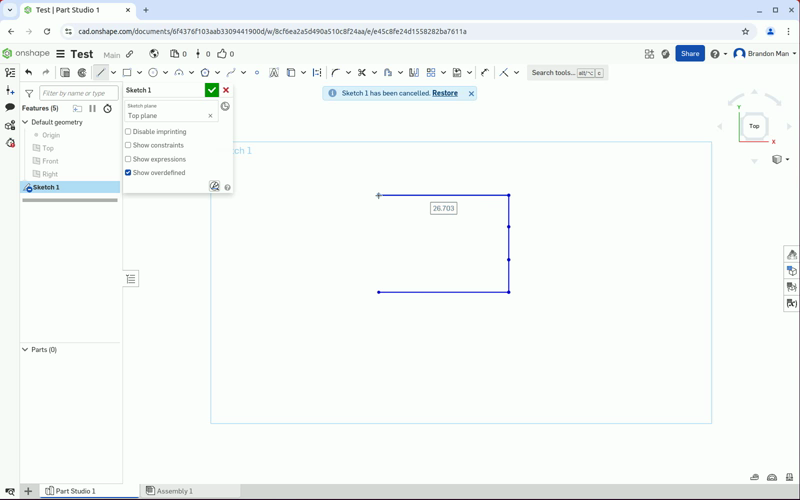
mouse_move(378, 292)
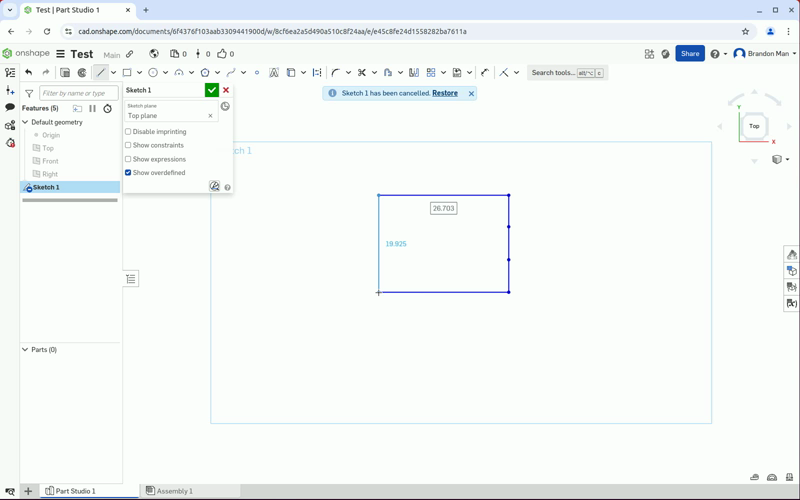
key_up(shift)
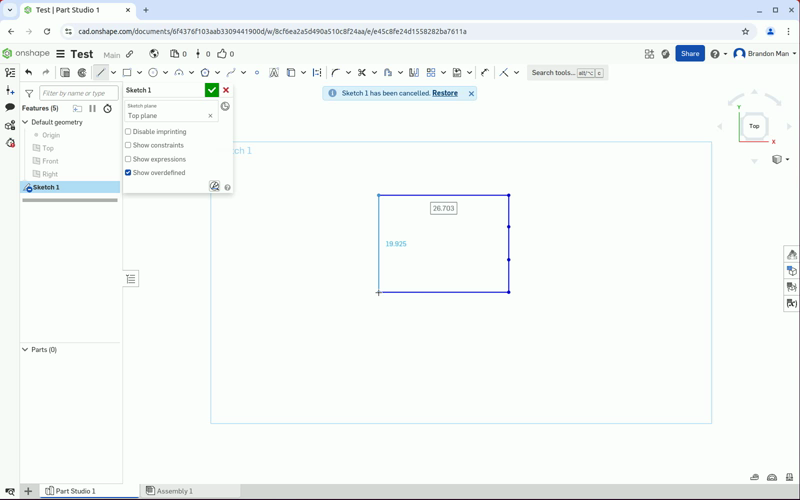
click(378, 292)
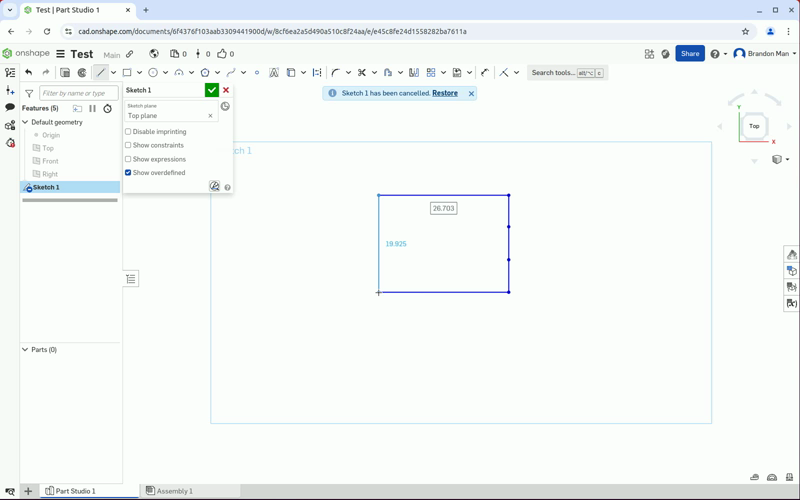
key(esc)
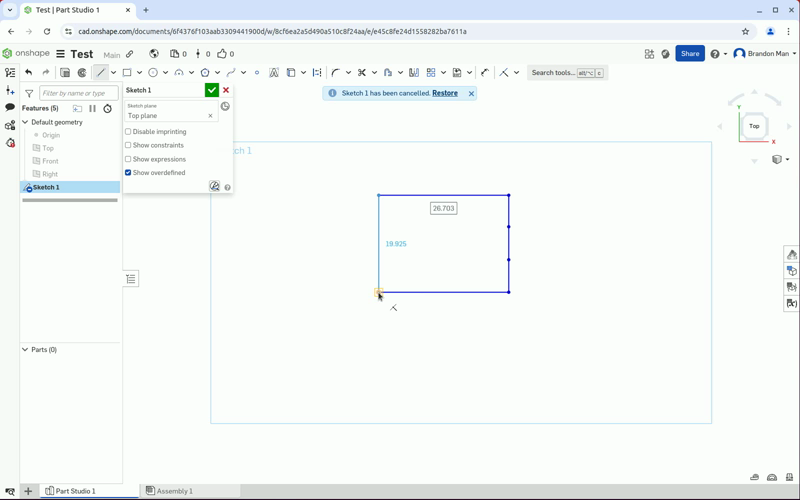
mouse_move(494, 234)
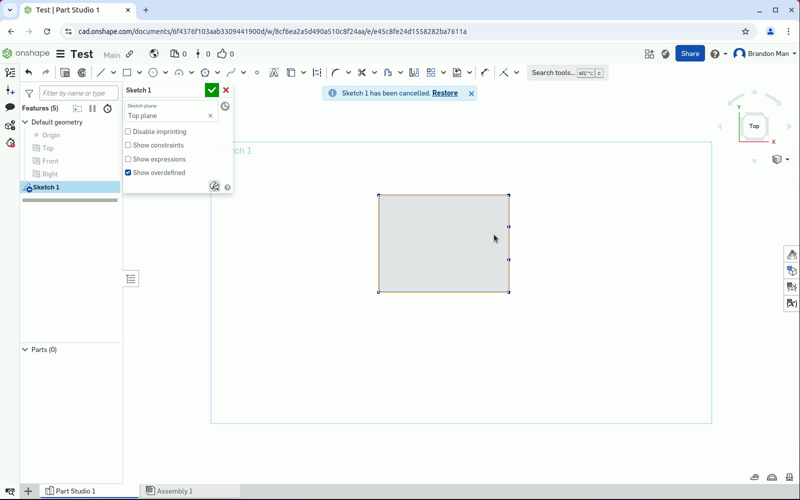
click(494, 234)
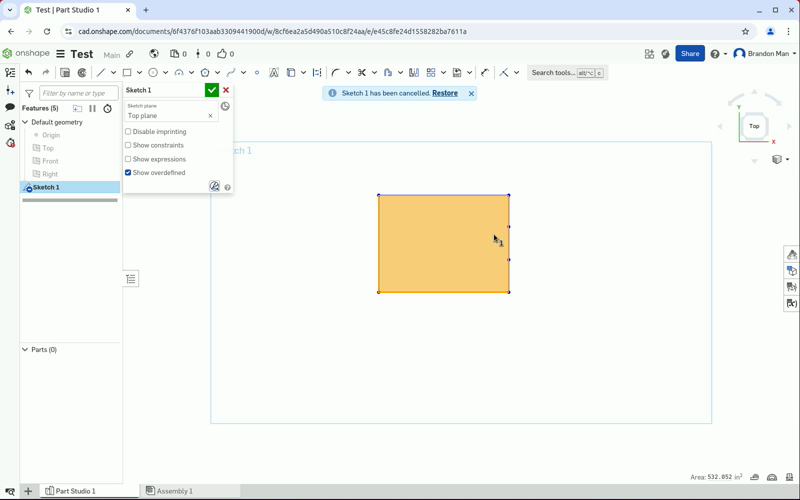
mouse_move(73, 352)
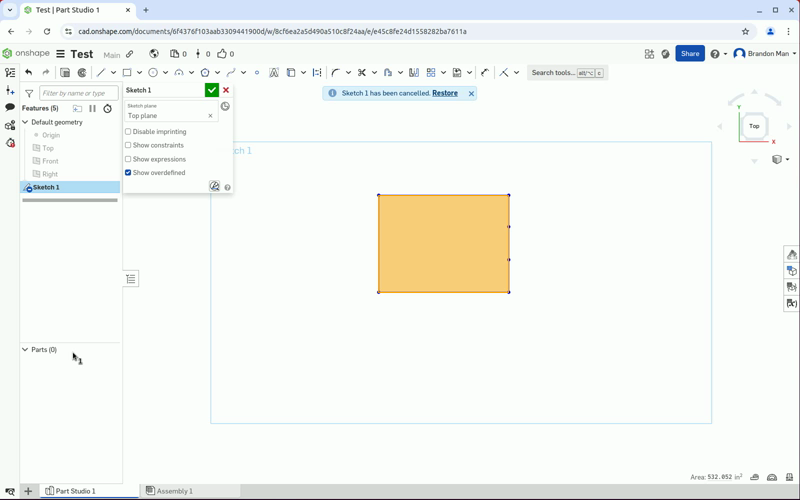
key(shift+y)
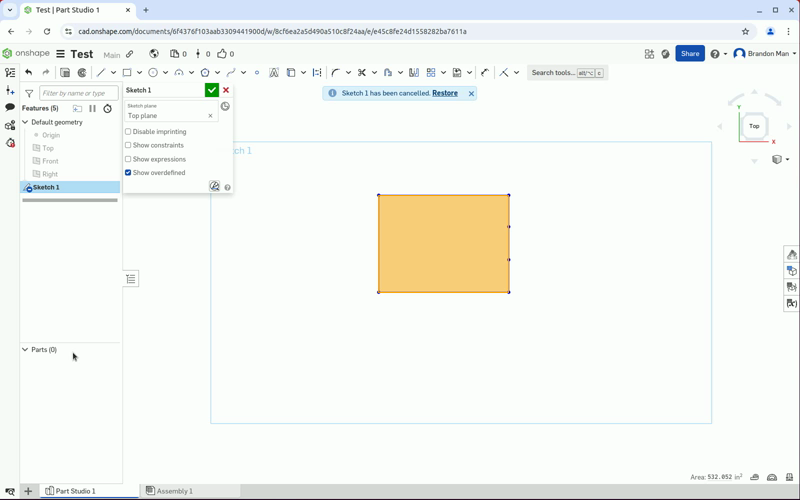
key(shift+e)
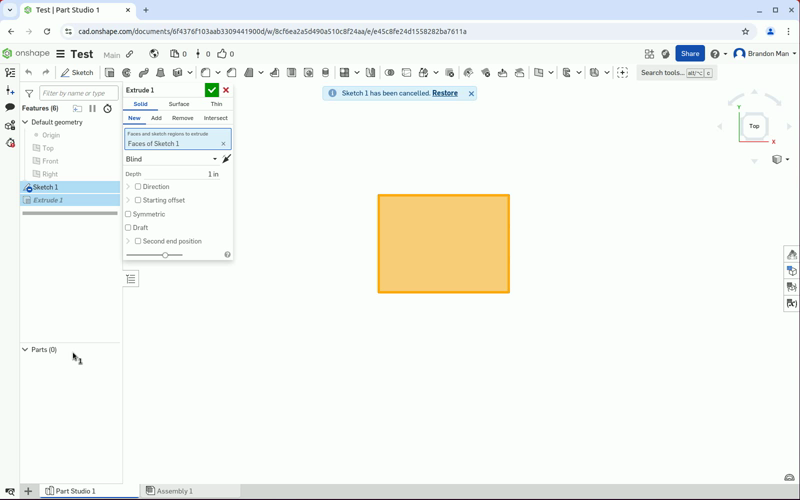
mouse_move(143, 106)
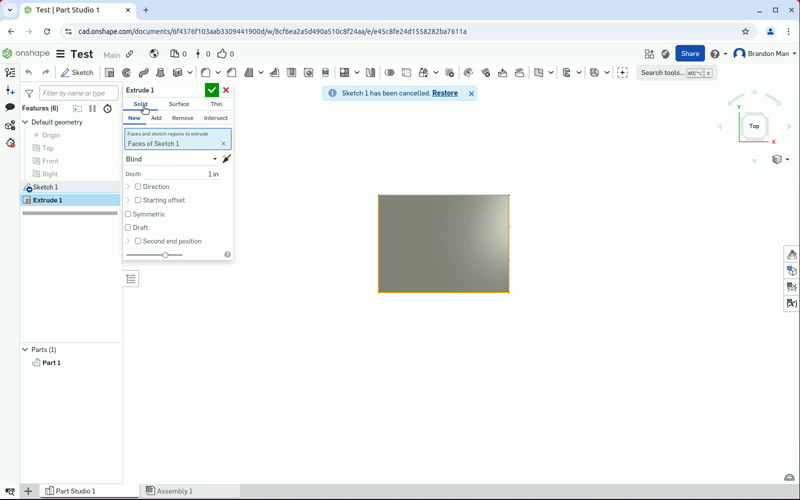
click(143, 106)
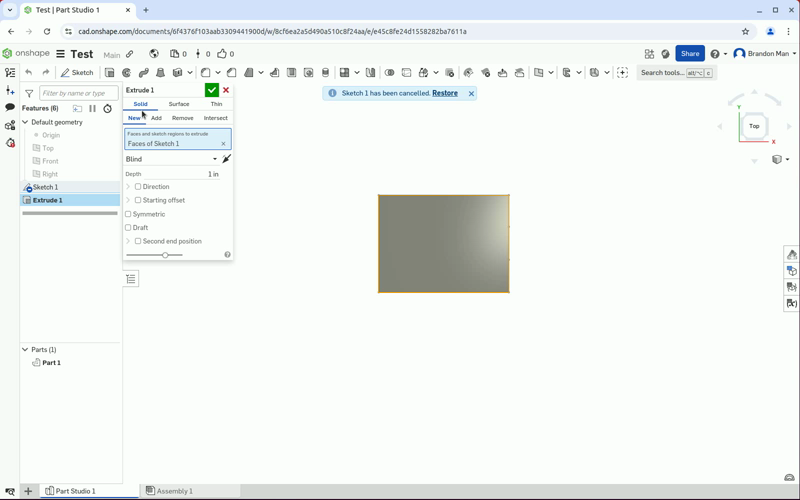
mouse_move(137, 120)
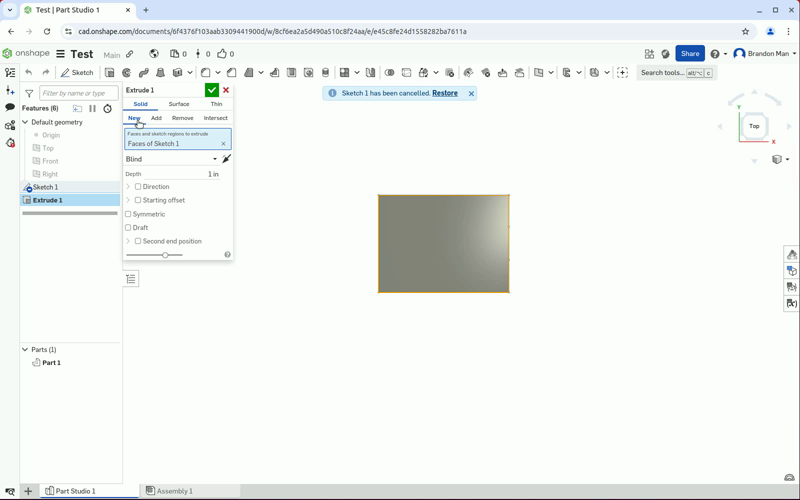
click(137, 120)
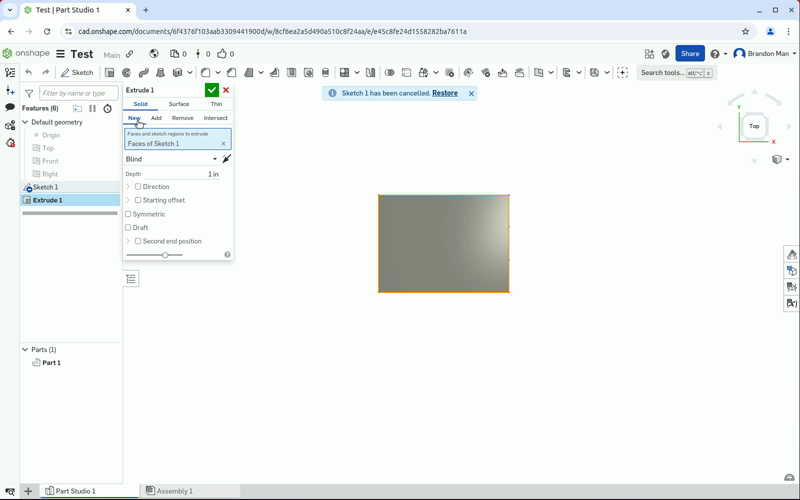
key(tab, 4)
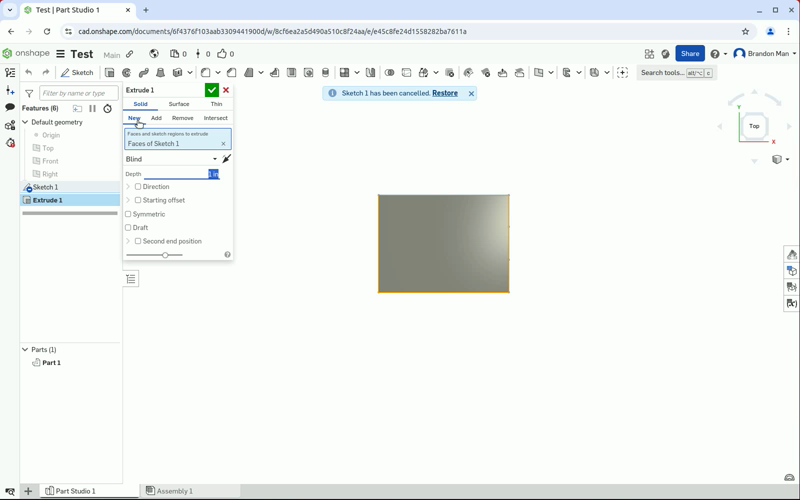
text(13.239)
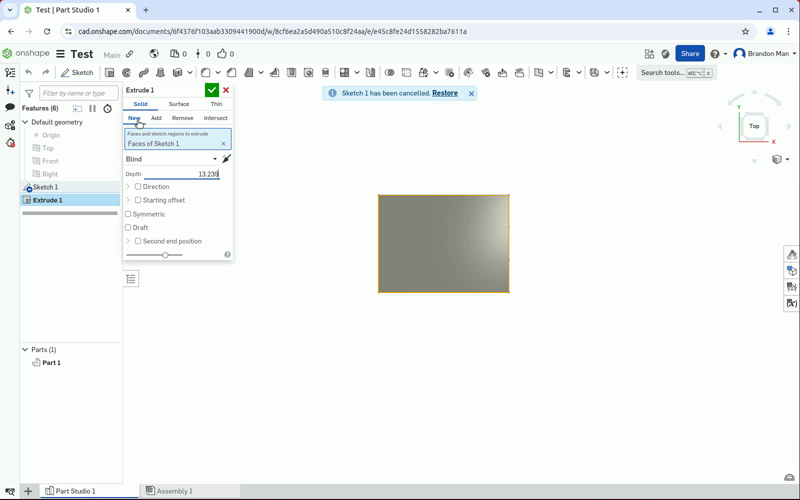
key(enter)
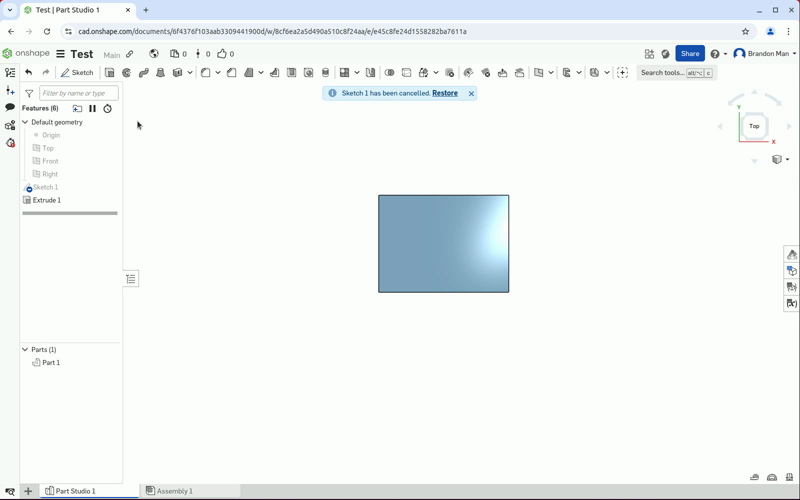
key(shift+h)
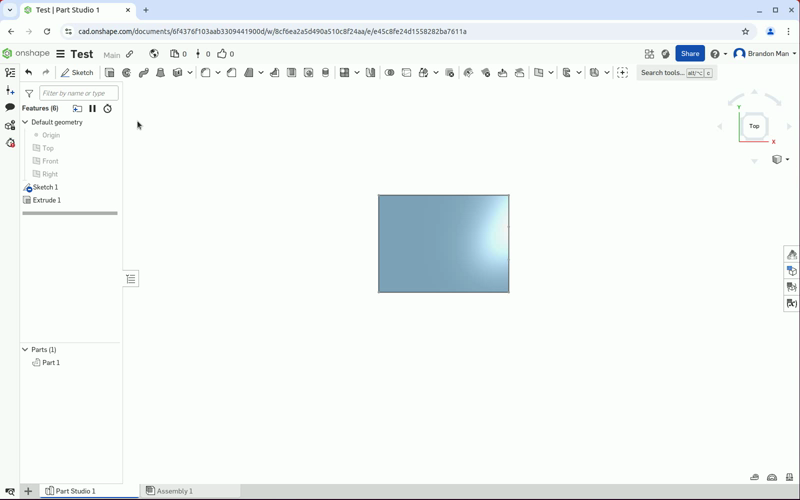
key(shift+h)
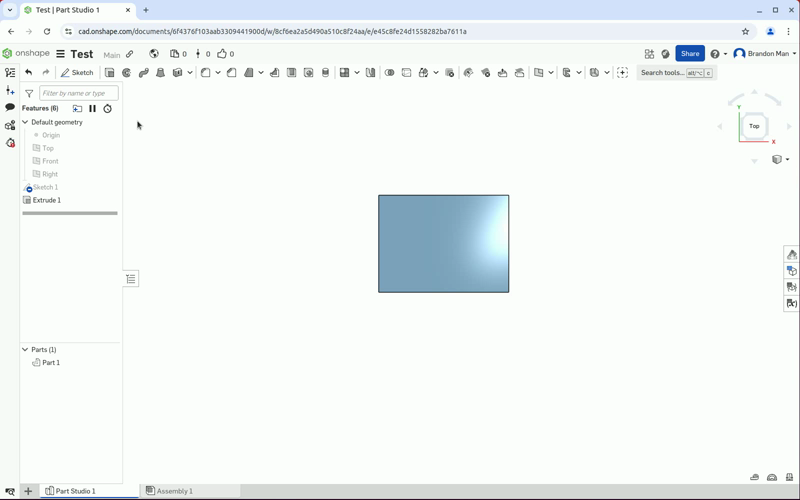
mouse_move(73, 189)
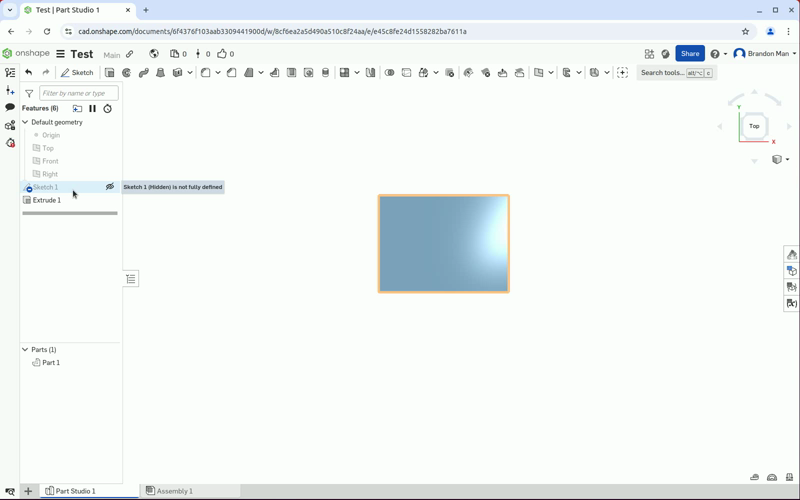
click(73, 189)
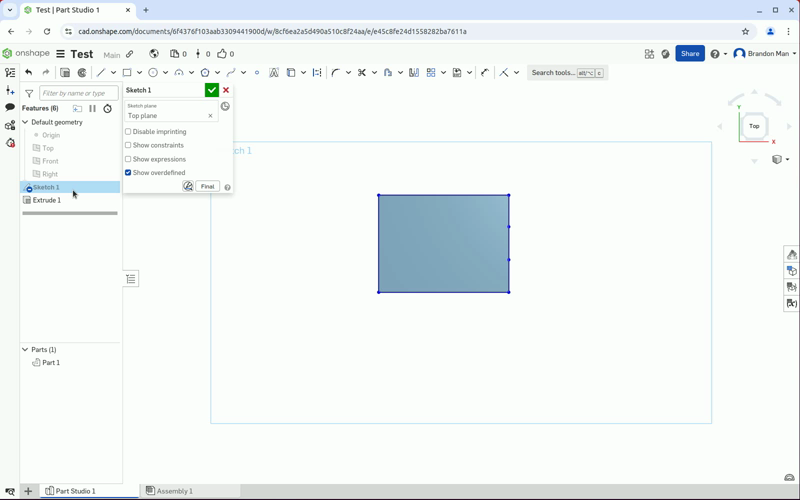
mouse_move(229, 92)
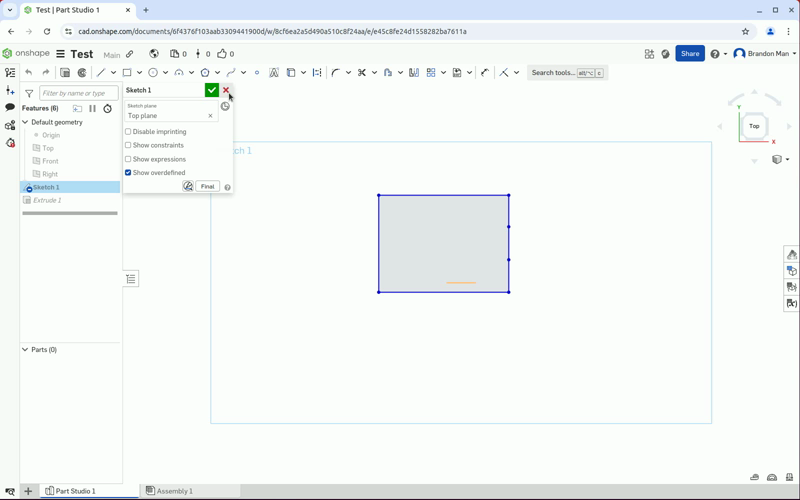
click(229, 92)
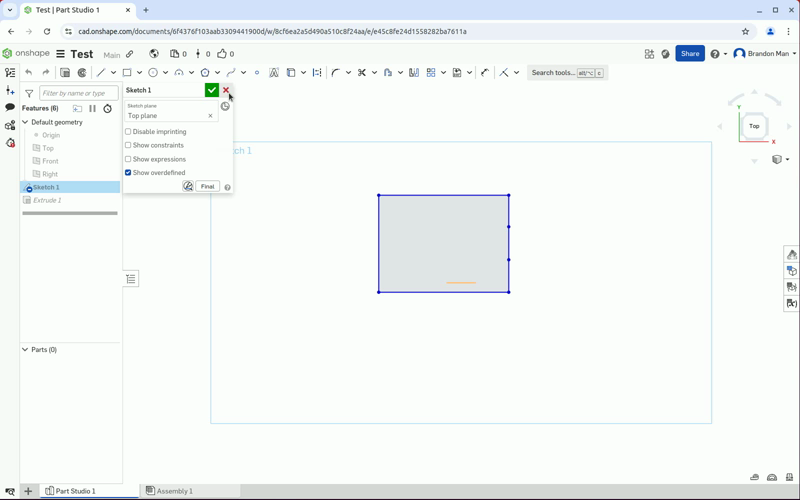
key(shift+s)
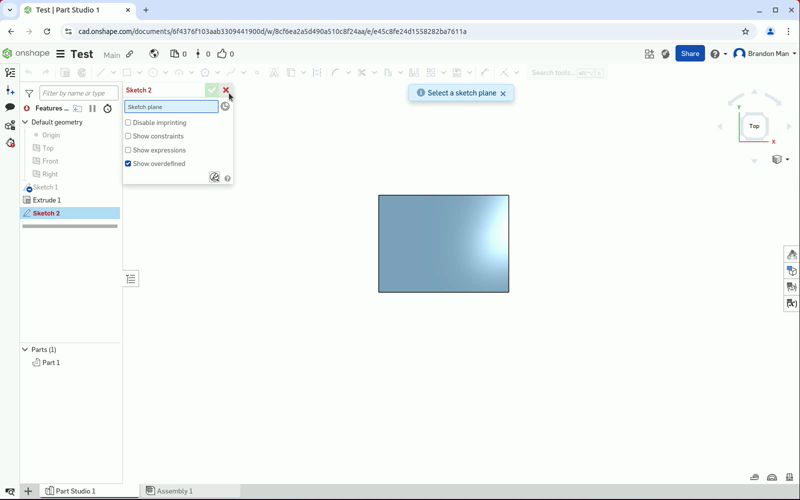
mouse_move(73, 150)
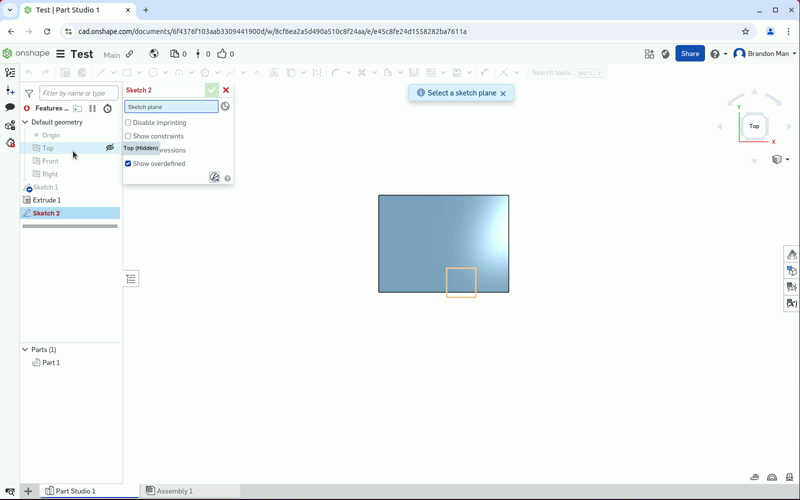
click(73, 150)
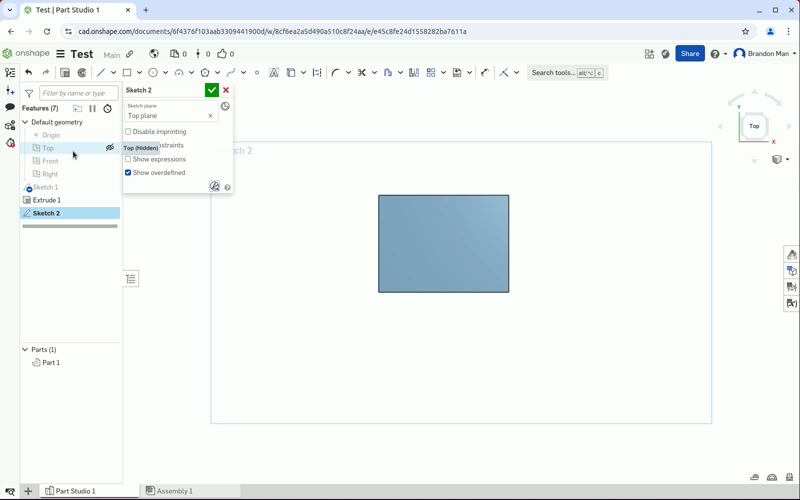
mouse_move(73, 352)
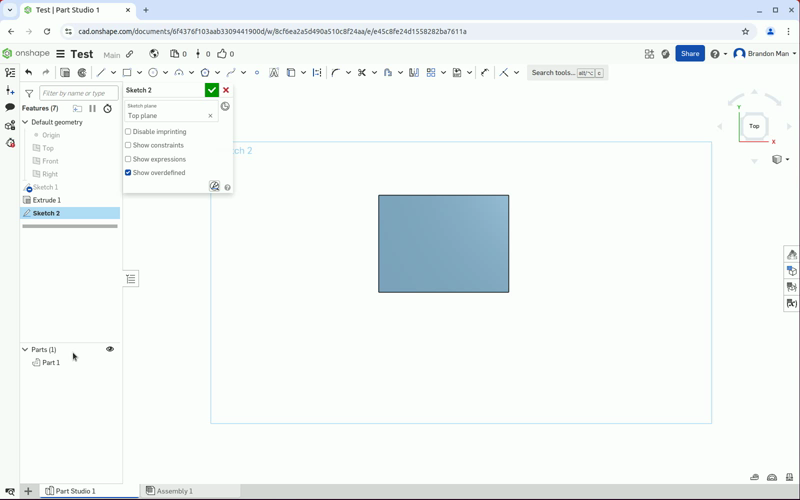
key(y)
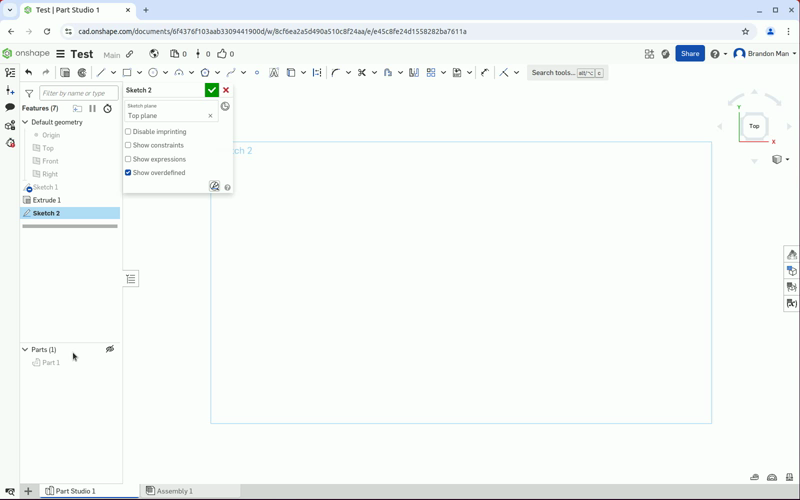
key(l)
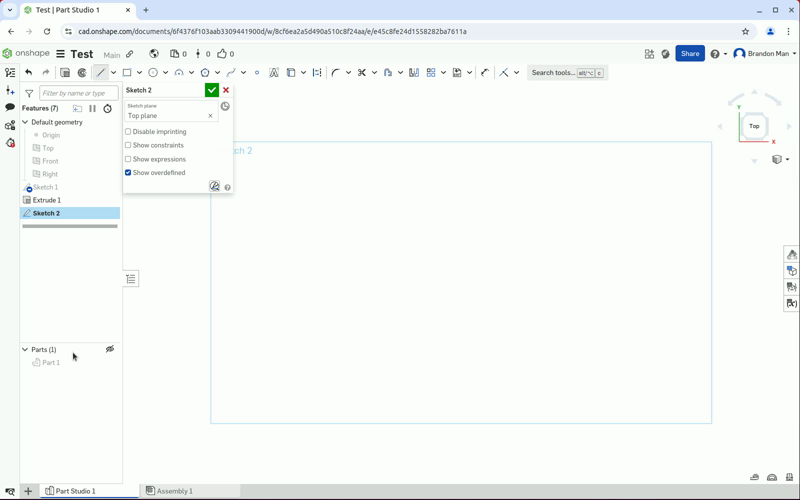
key_down(shift)
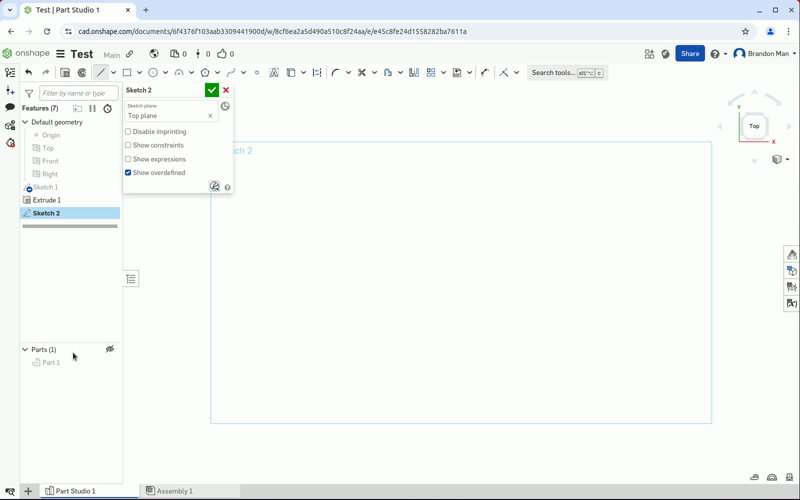
mouse_move(508, 260)
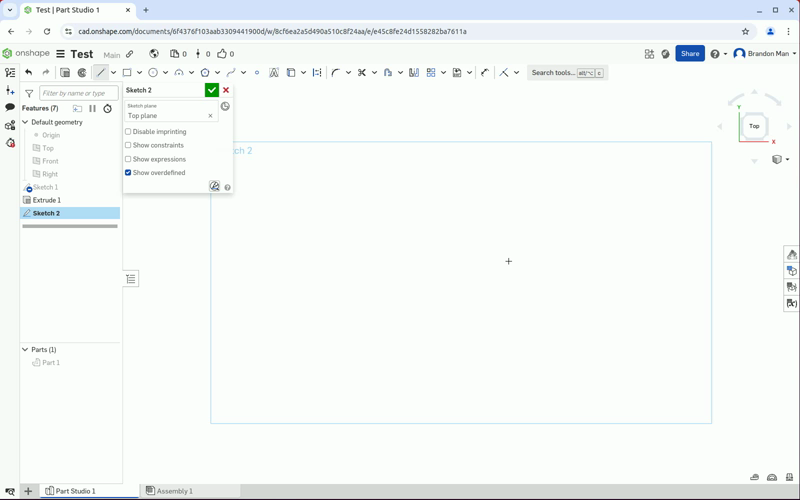
click(508, 260)
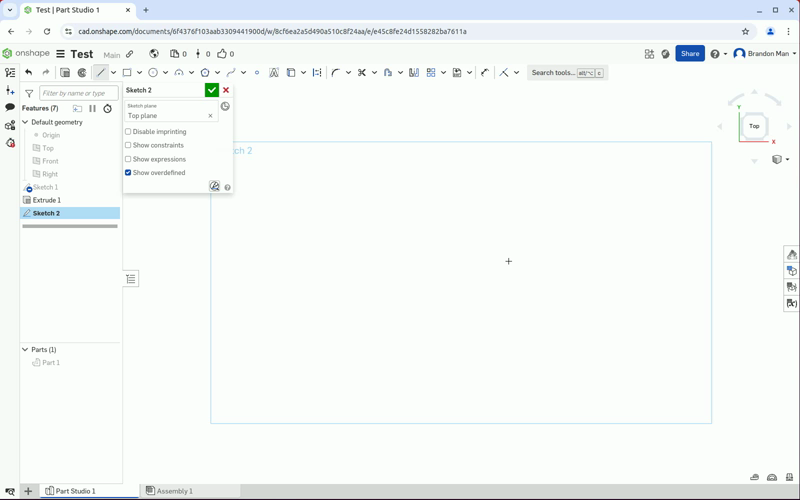
key_up(shift)
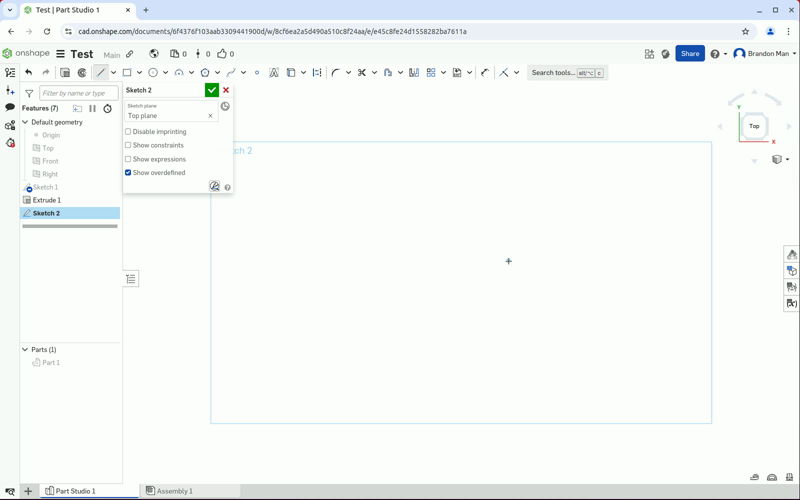
key_down(shift)
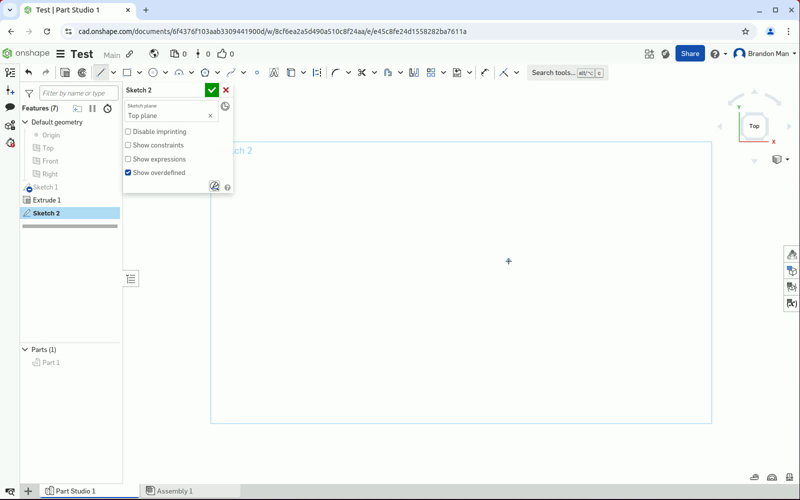
mouse_move(573, 293)
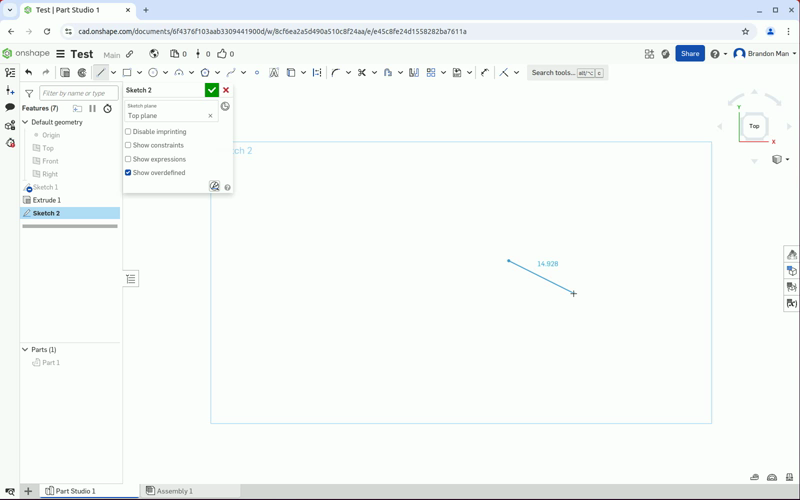
click(573, 293)
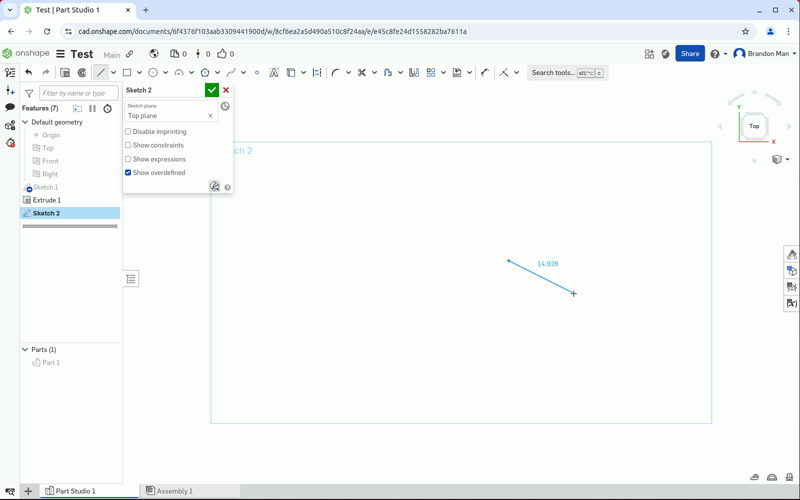
key_up(shift)
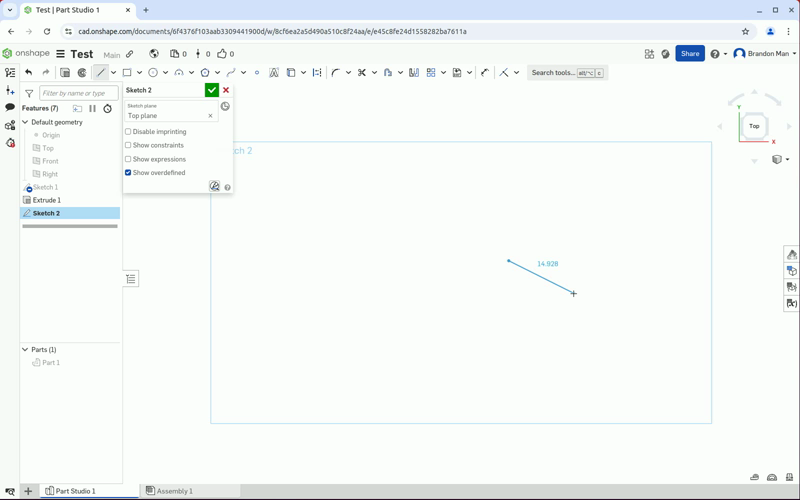
key_down(shift)
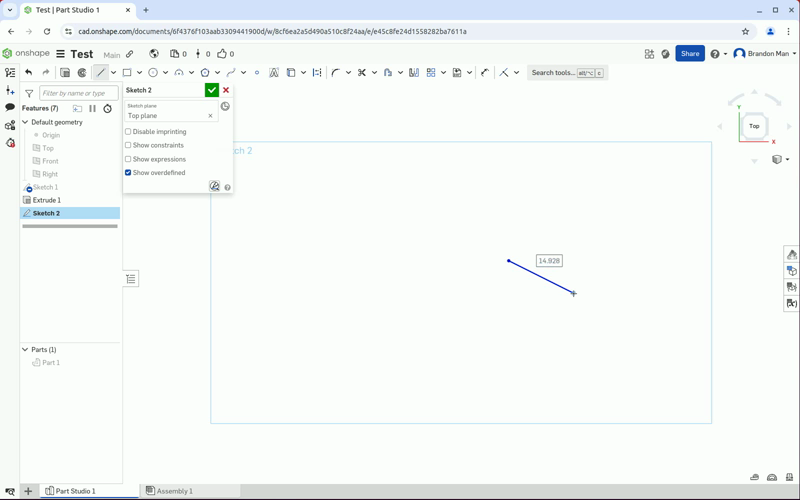
mouse_move(573, 195)
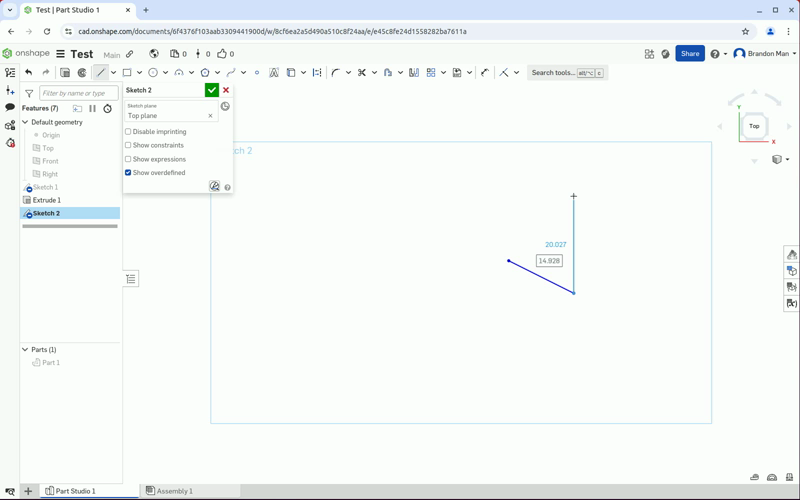
click(573, 195)
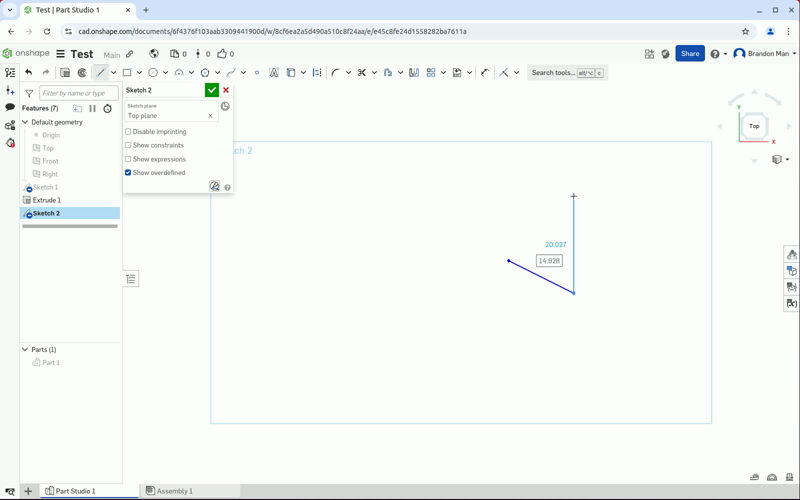
key_up(shift)
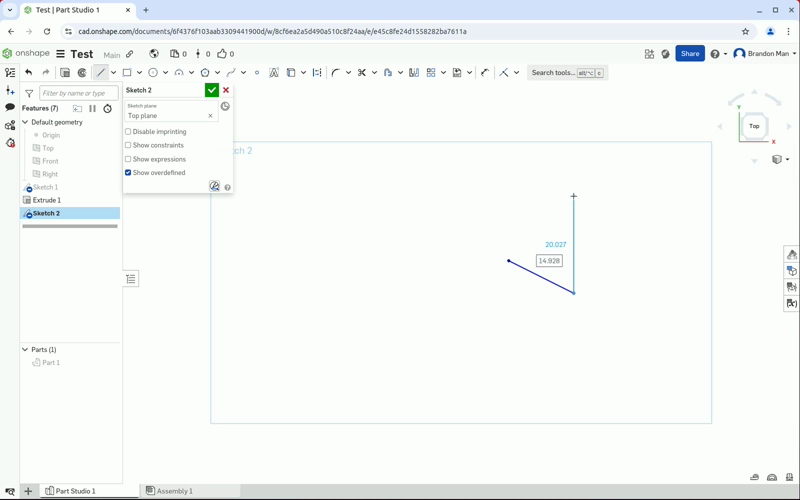
key_down(shift)
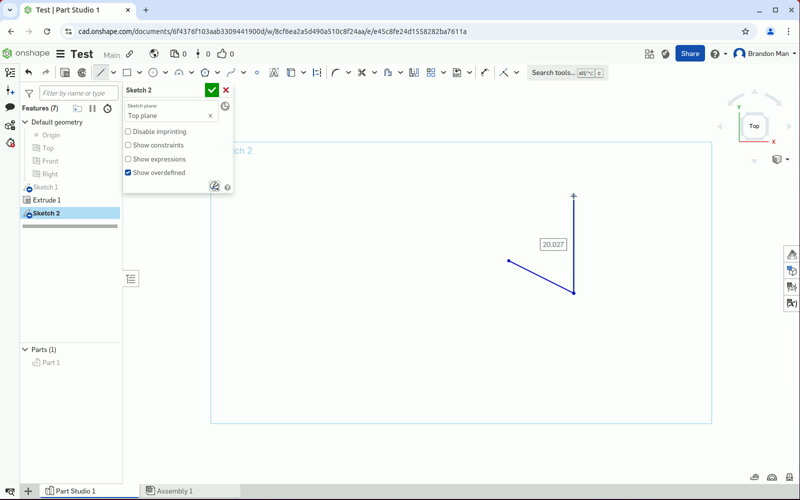
mouse_move(508, 228)
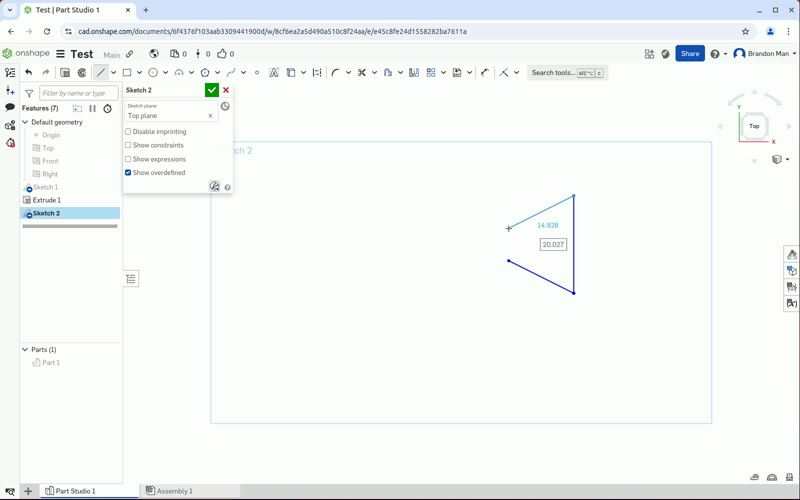
click(508, 228)
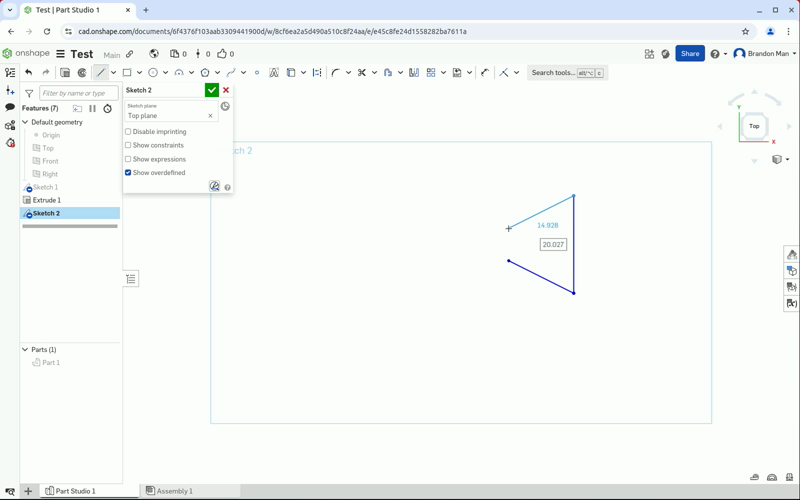
key_up(shift)
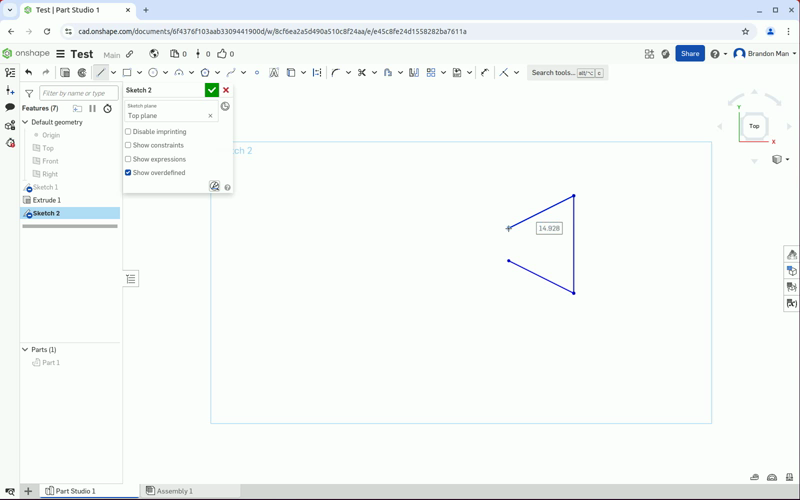
mouse_move(538, 228)
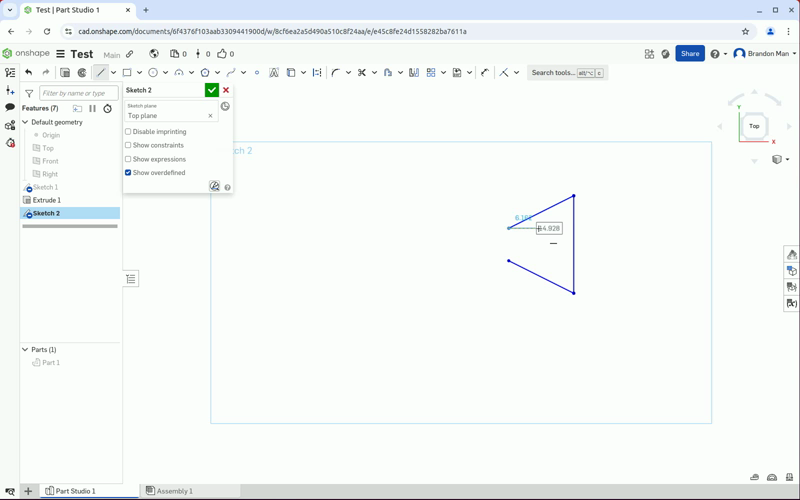
key_down(shift)
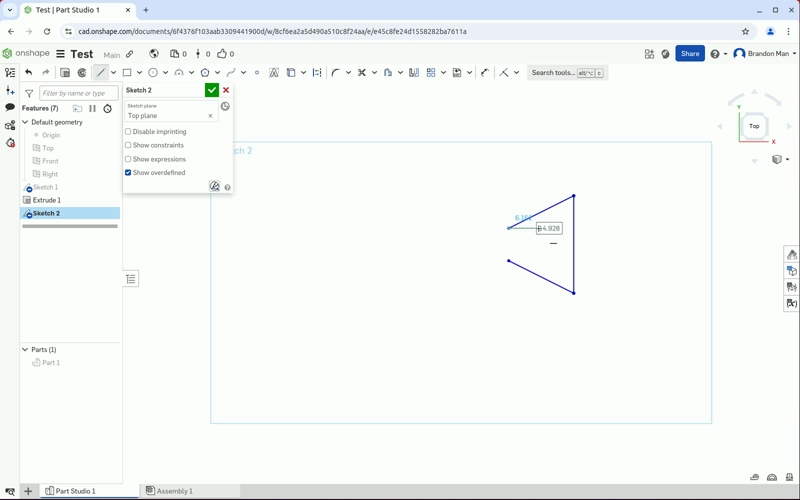
mouse_move(508, 260)
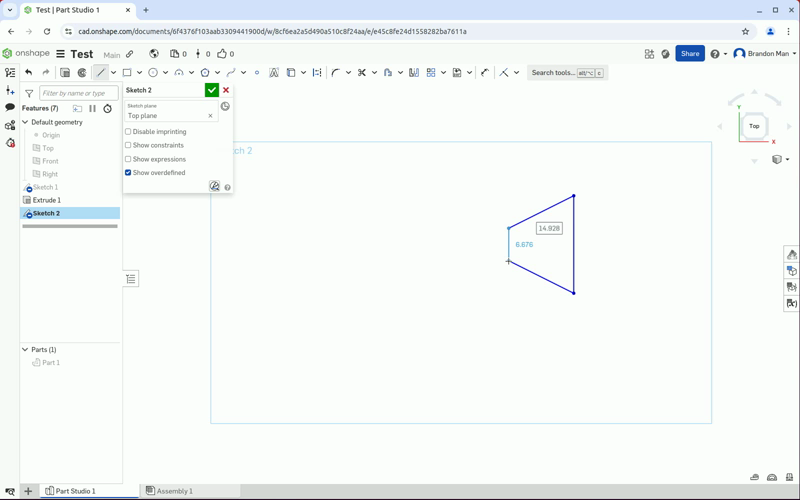
key_up(shift)
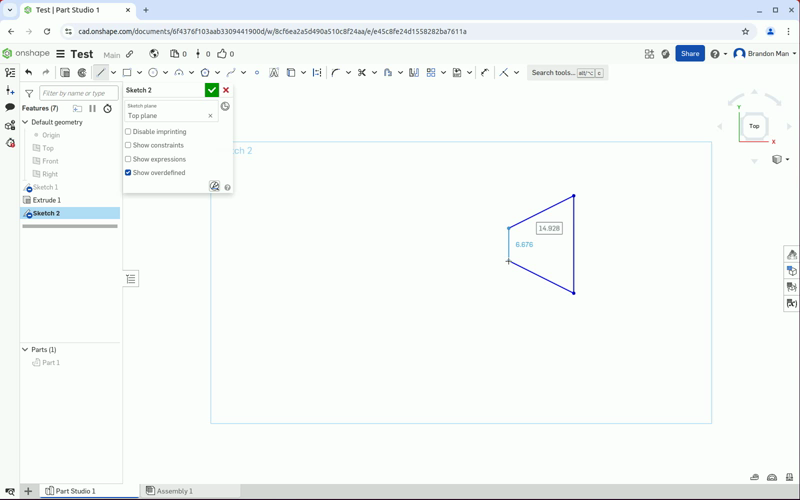
click(508, 260)
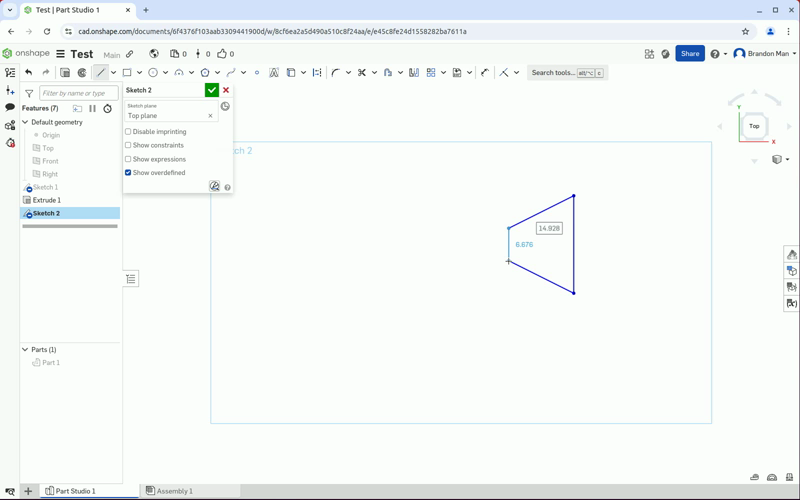
key(esc)
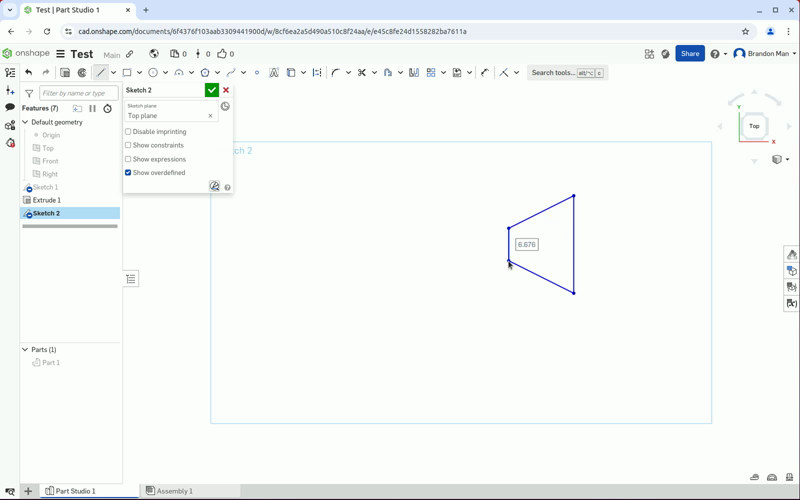
mouse_move(528, 267)
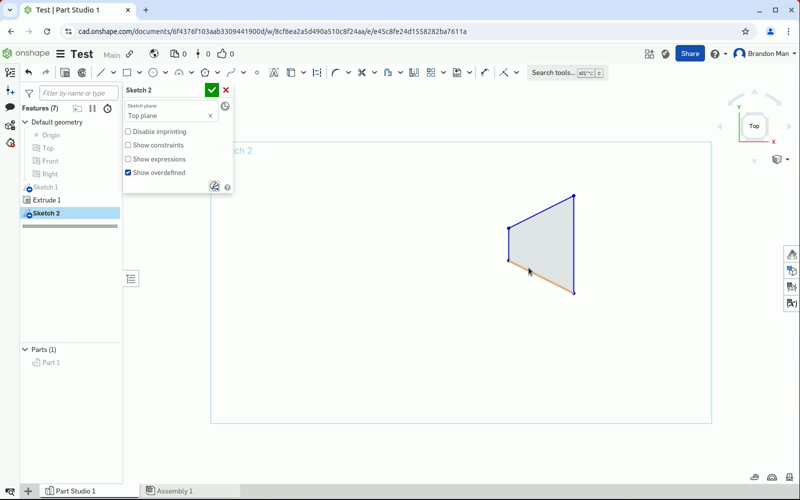
click(528, 267)
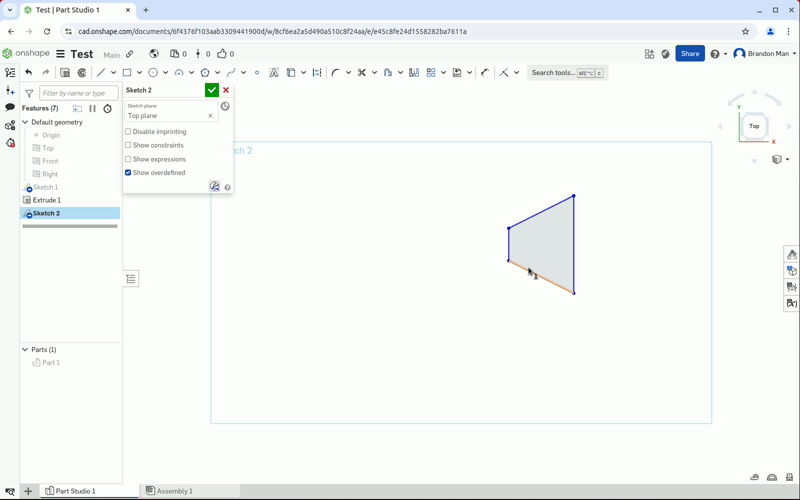
mouse_move(73, 352)
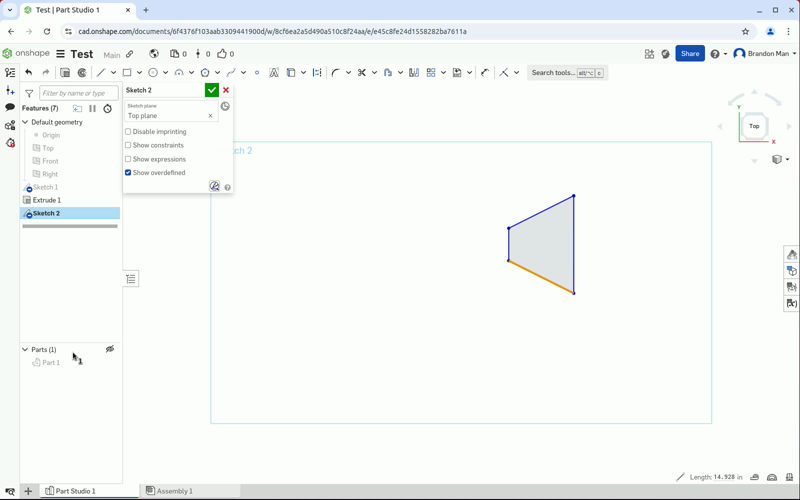
key(shift+y)
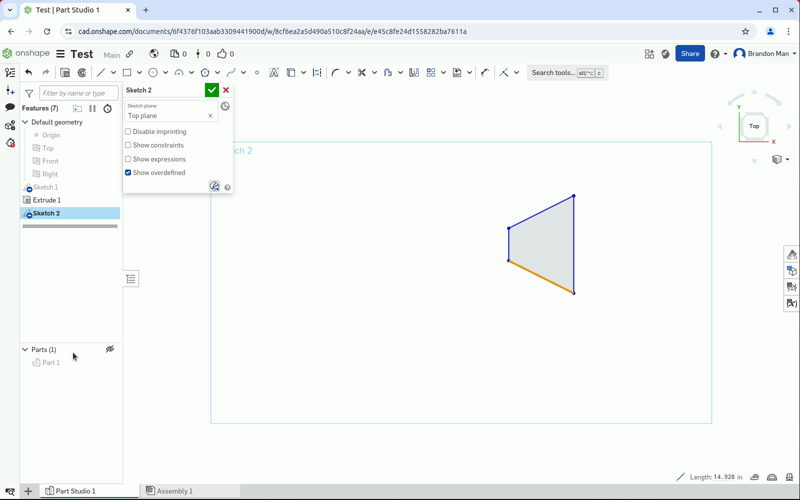
key(shift+e)
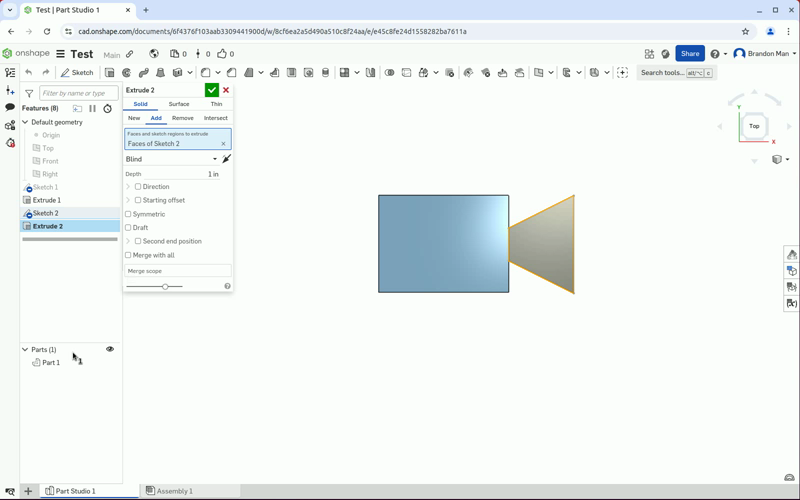
mouse_move(143, 106)
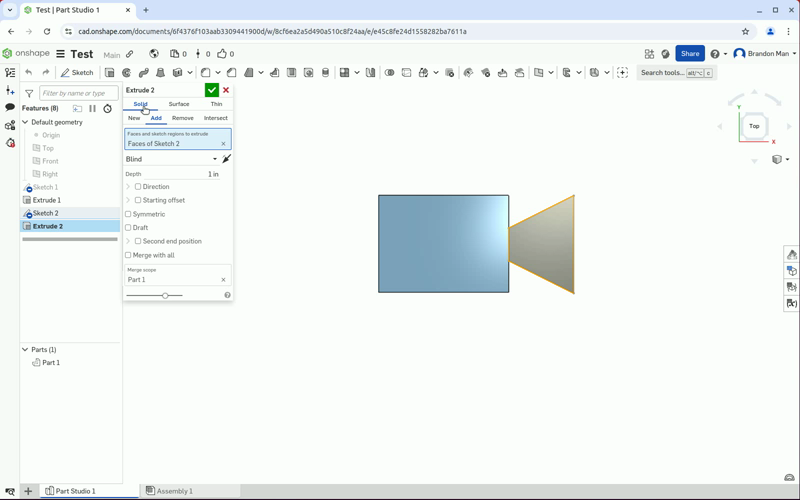
click(143, 106)
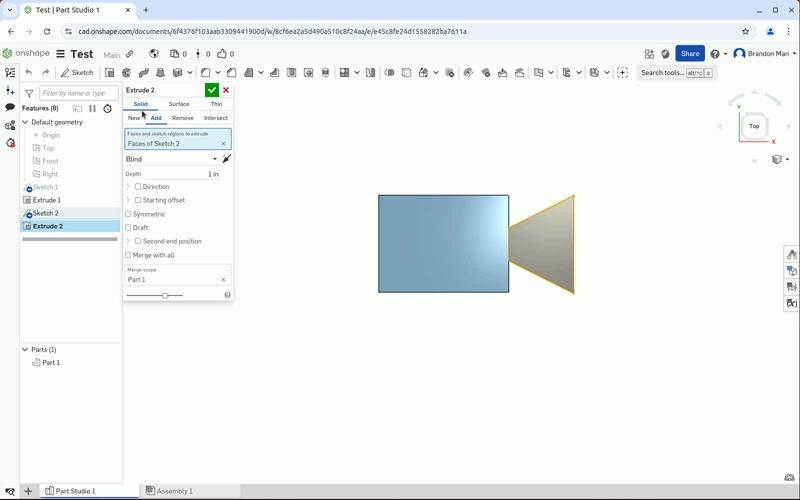
mouse_move(137, 120)
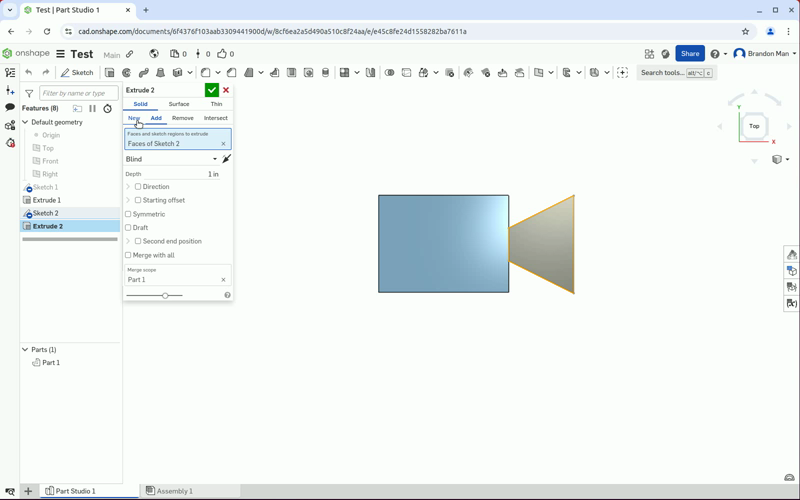
click(137, 120)
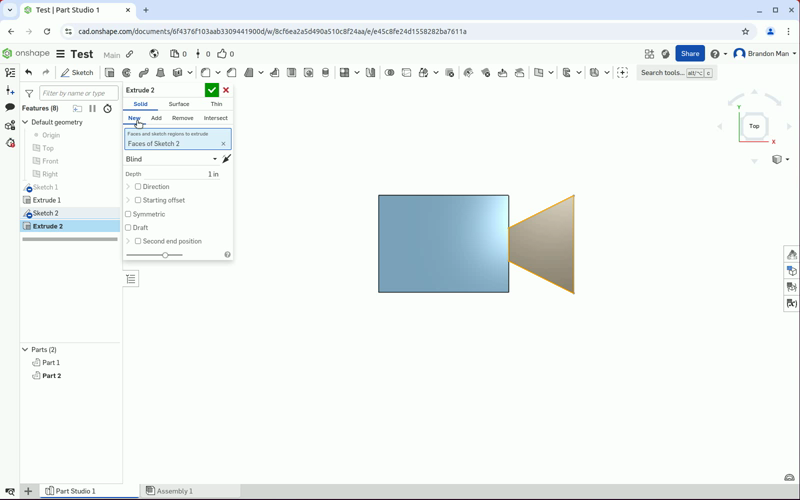
key(tab, 4)
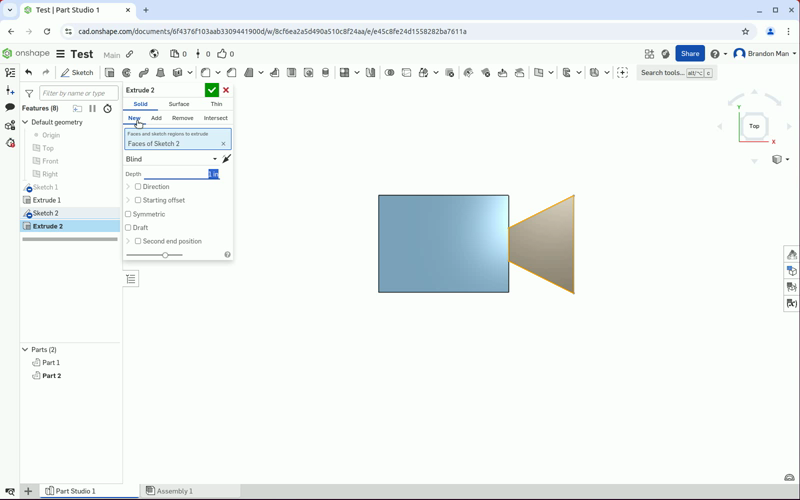
text(6.74)
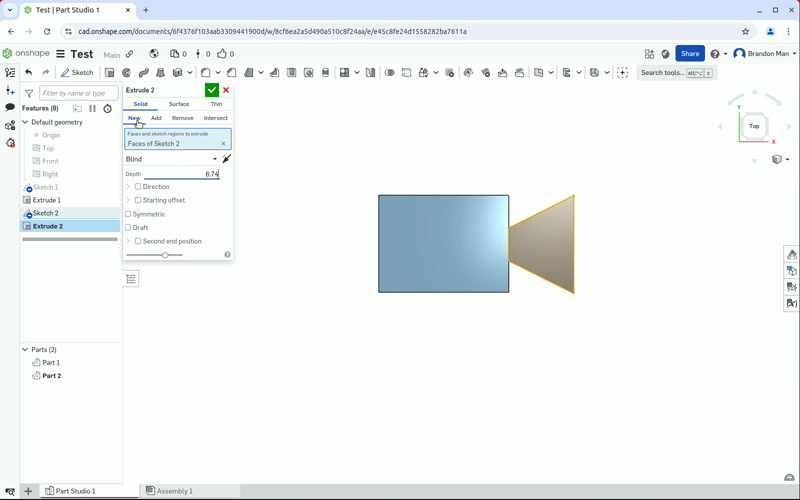
key(enter)
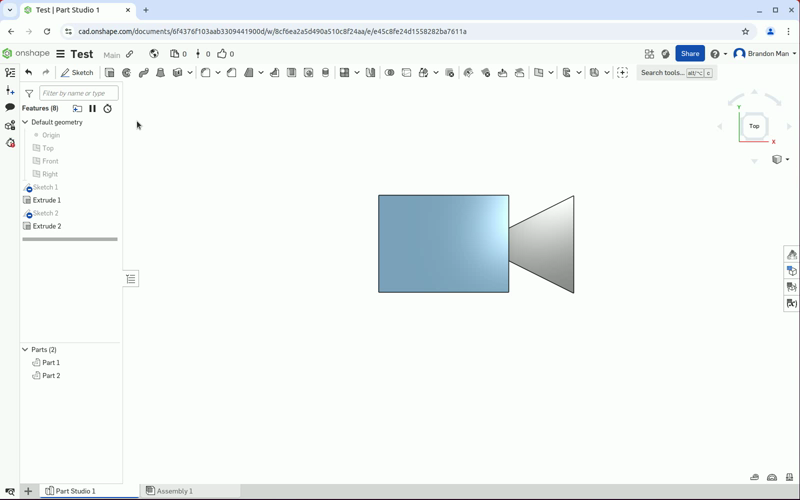
key(shift+h)
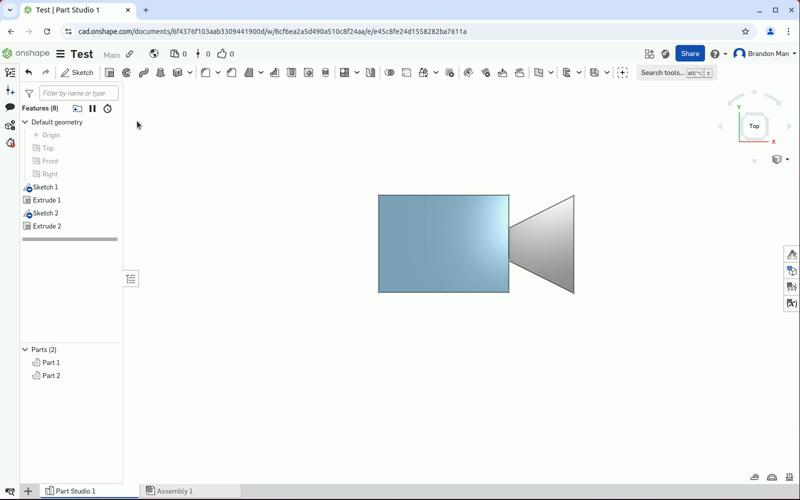
key(shift+h)
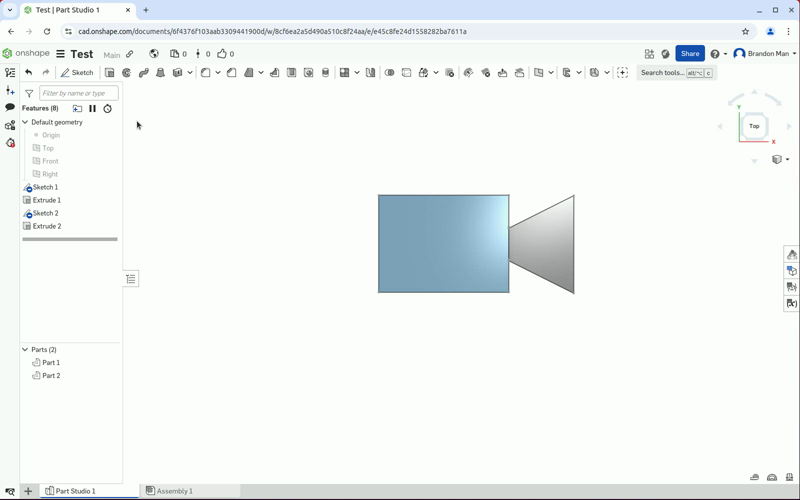
key(shift+7)
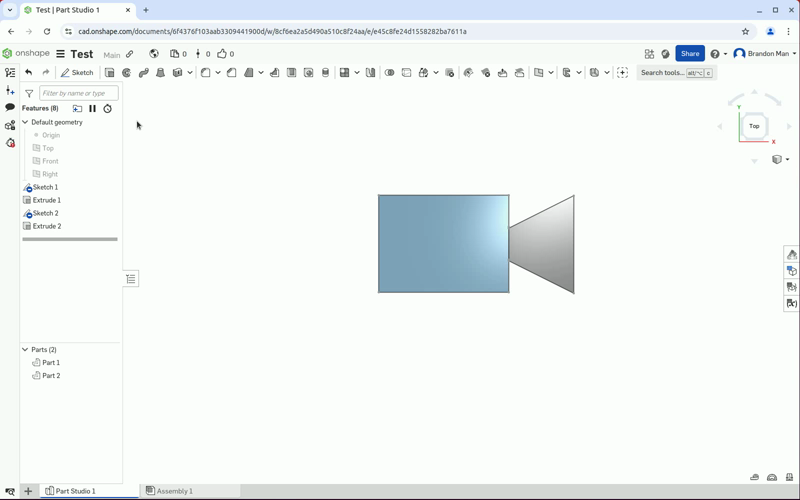
key(up, 3)
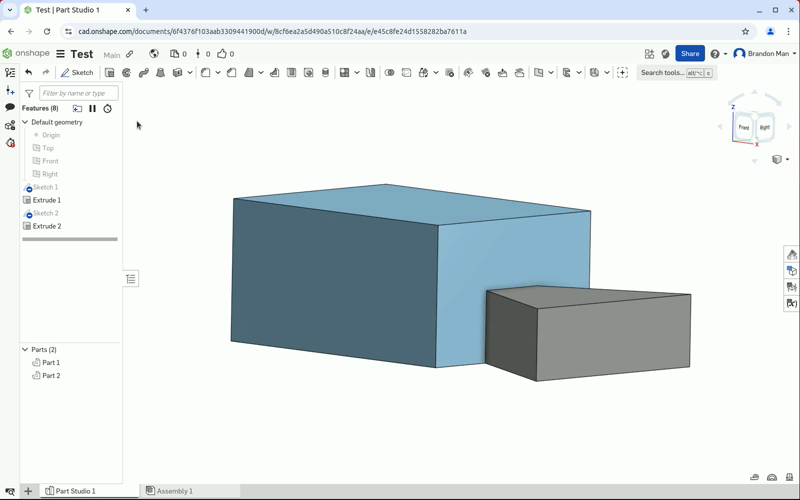
key(left, 3)
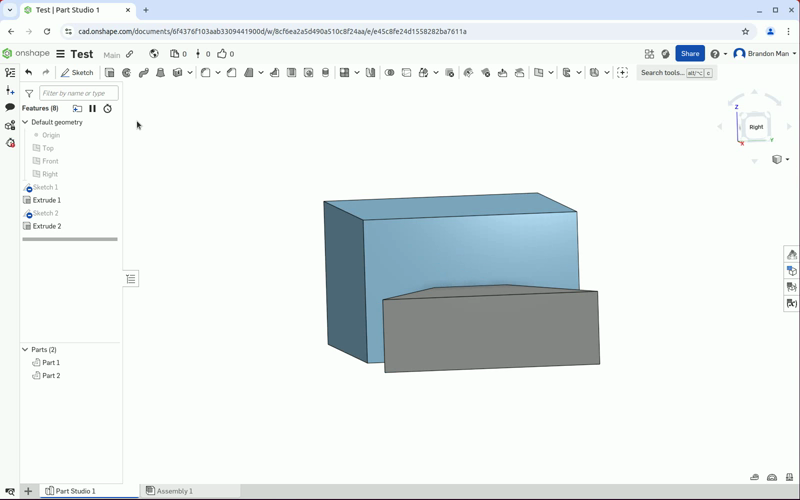
key(right, 3)
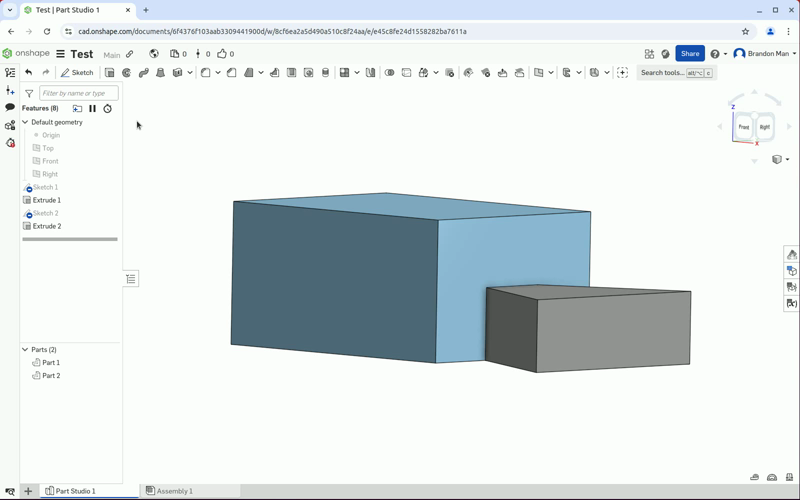
key(down, 3)
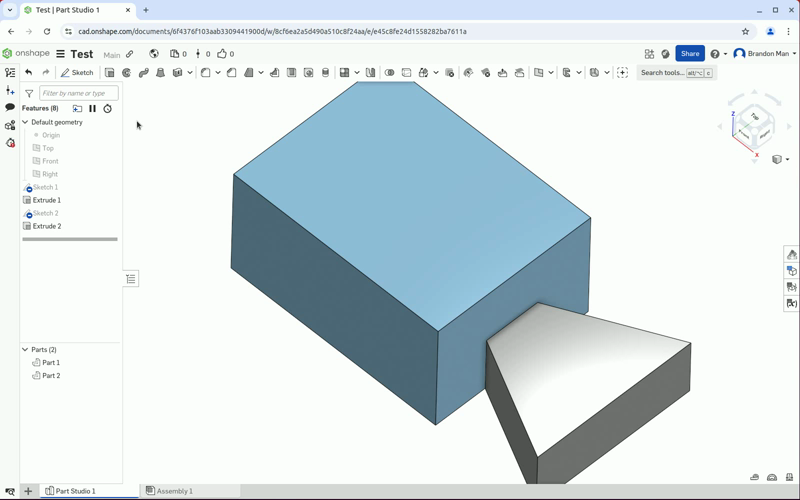
mouse_move(73, 189)
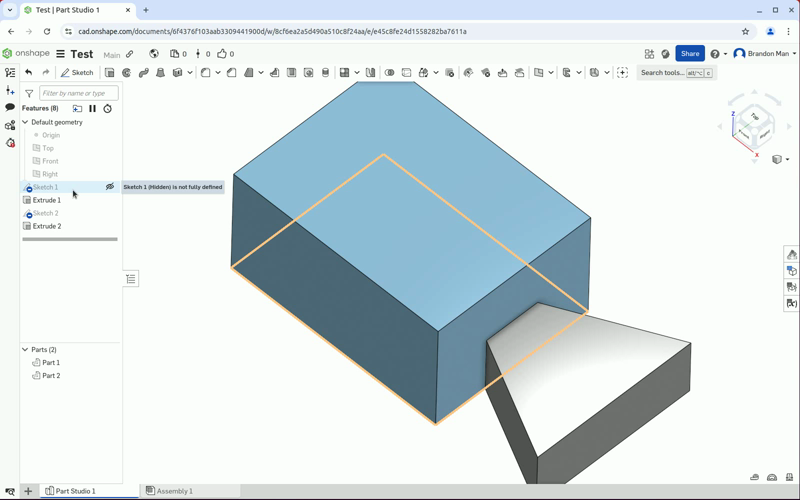
click(73, 189)